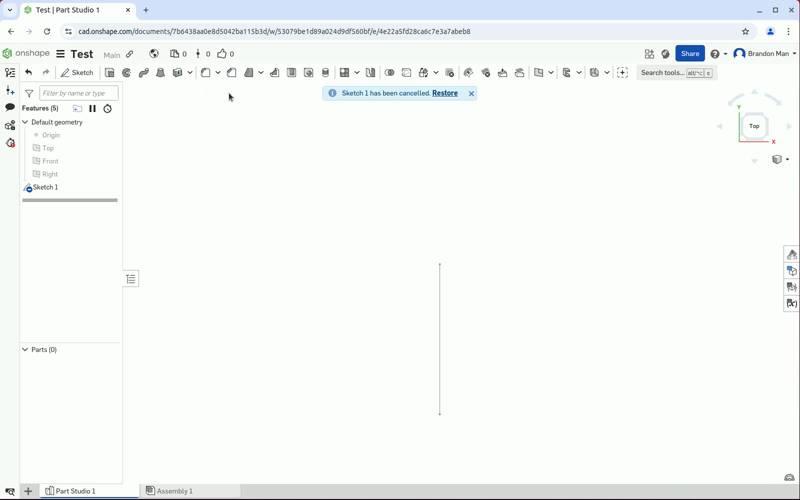
key(shift+h)
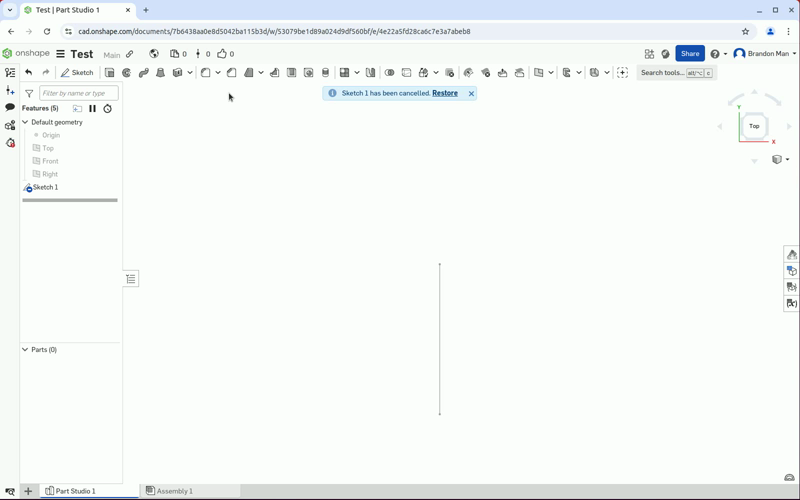
key(shift+s)
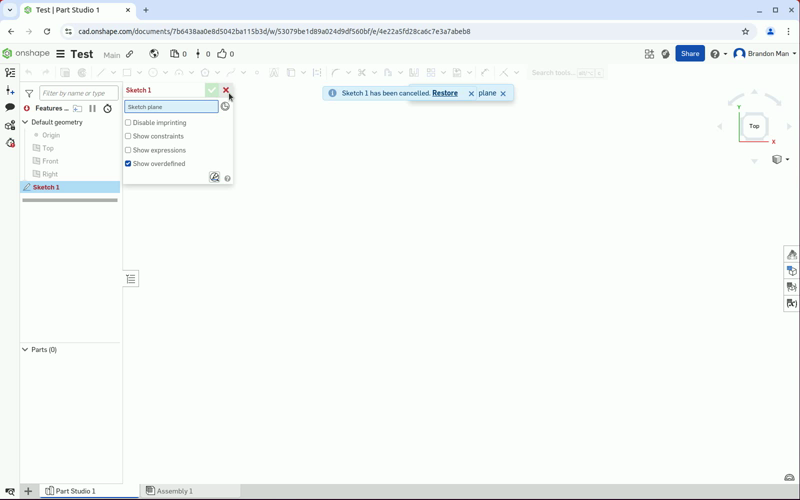
mouse_move(73, 150)
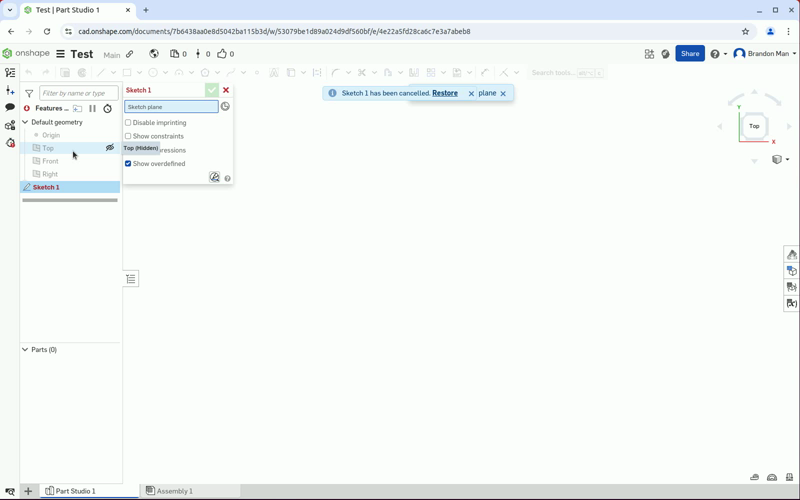
click(73, 150)
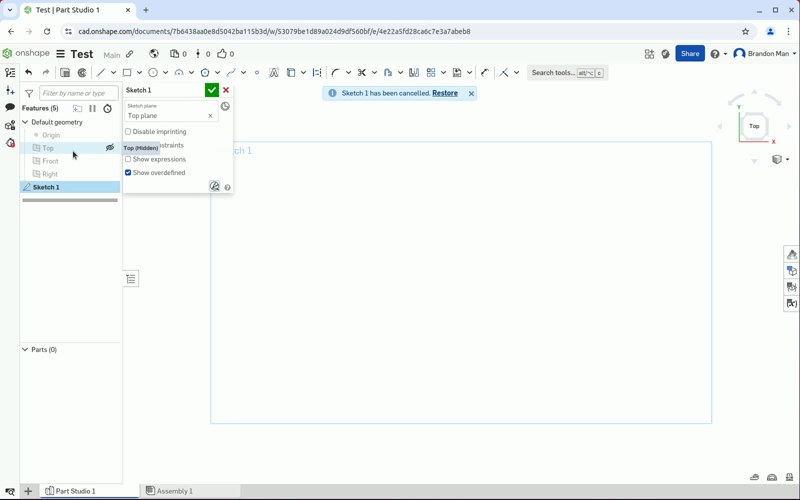
mouse_move(73, 352)
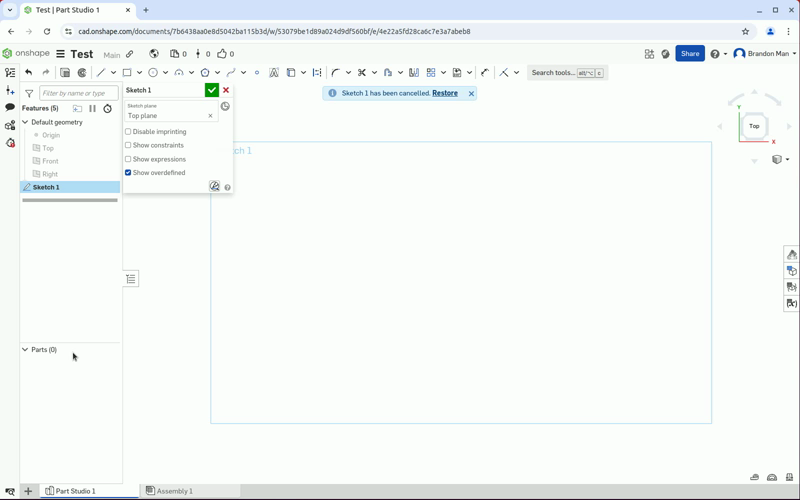
key(y)
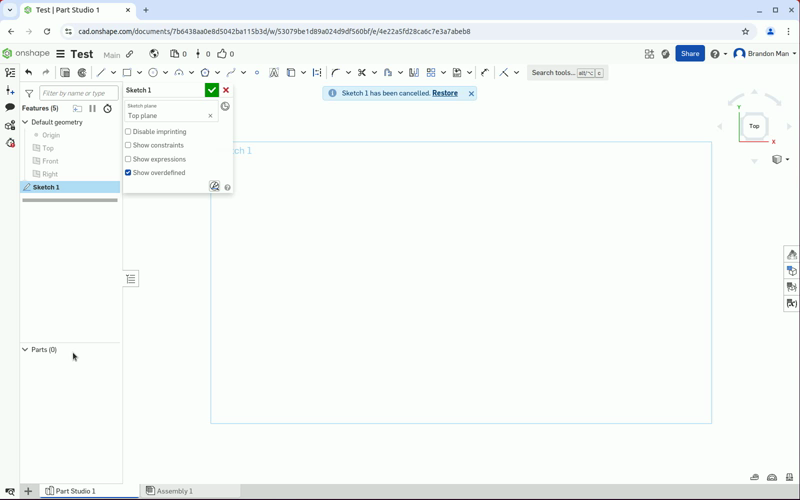
key(a)
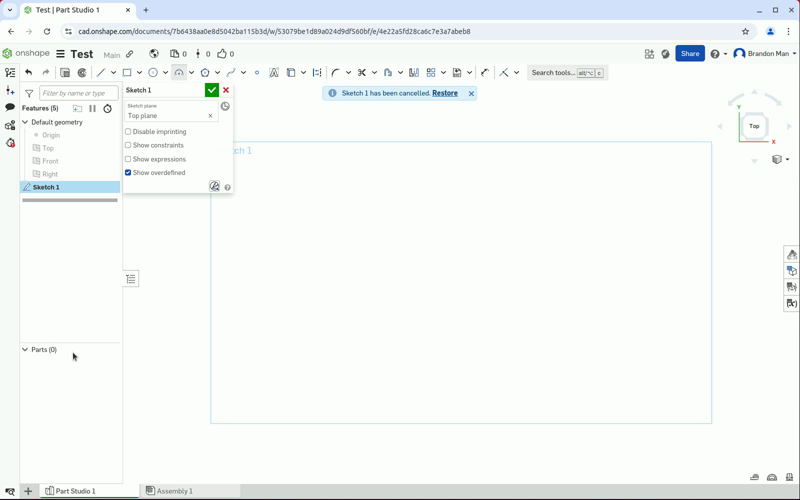
key_down(shift)
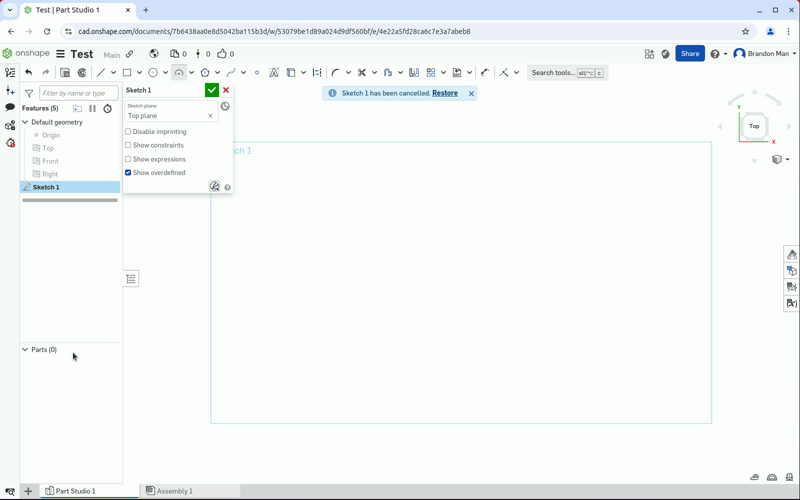
mouse_move(425, 215)
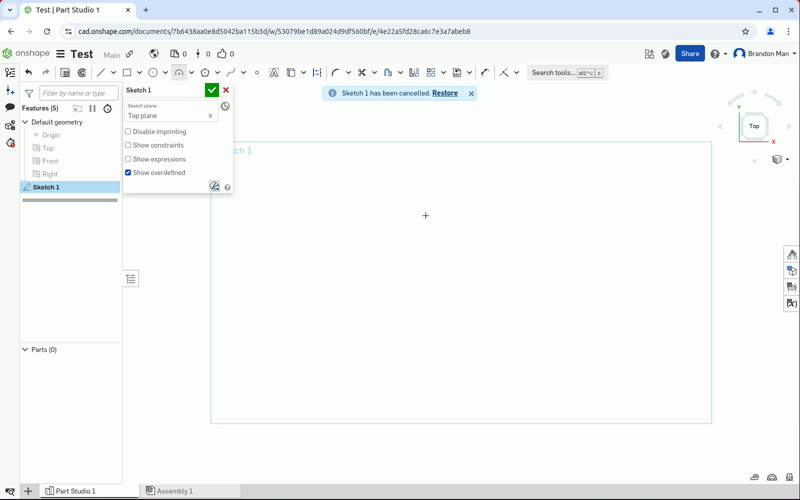
click(425, 215)
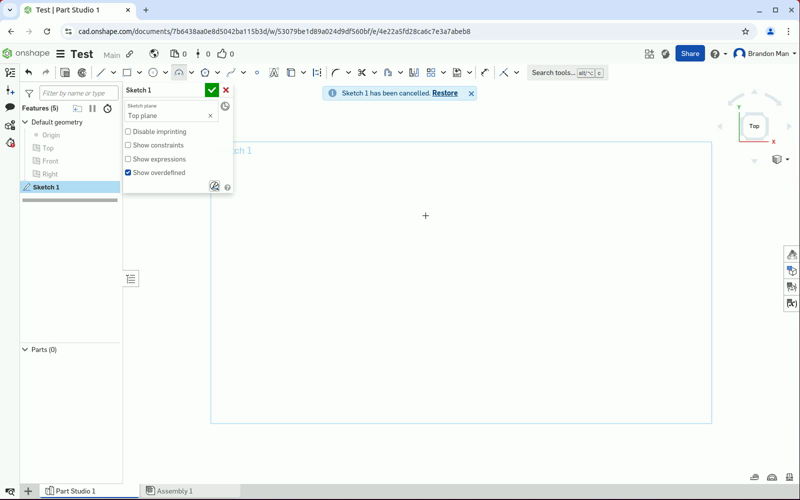
key_up(shift)
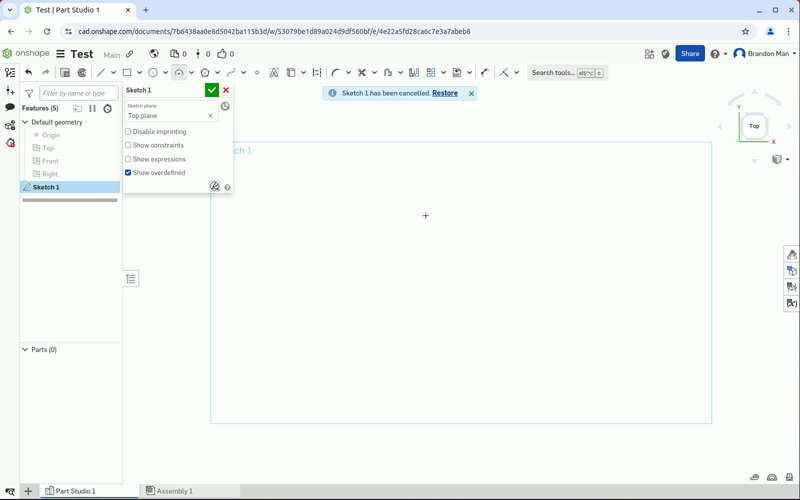
key_down(shift)
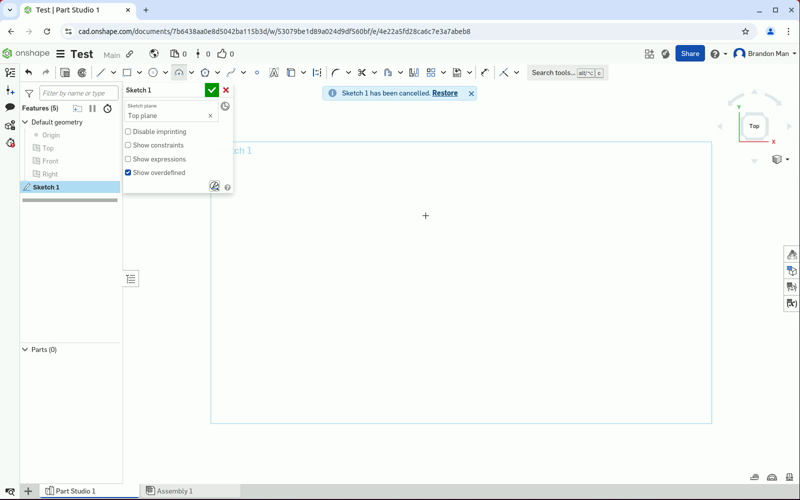
mouse_move(516, 215)
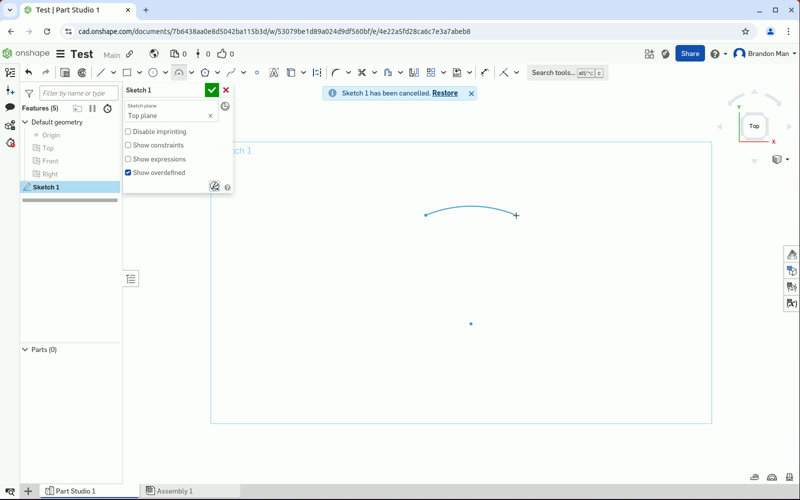
click(516, 215)
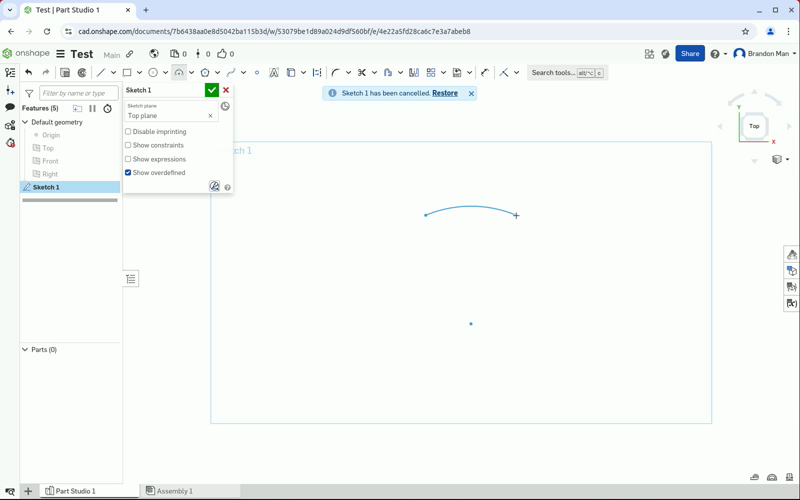
mouse_move(470, 260)
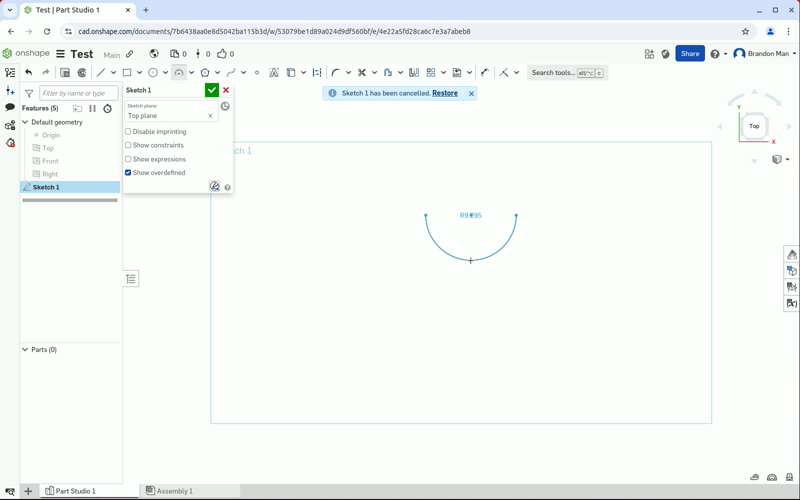
click(470, 260)
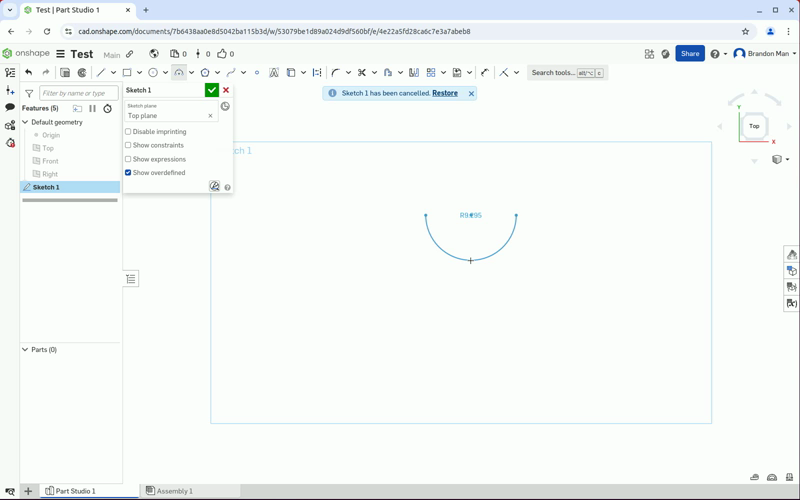
key_up(shift)
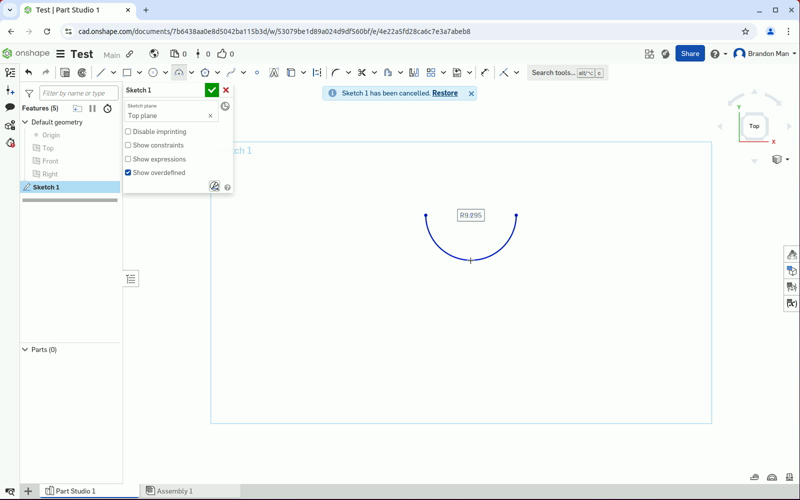
key(esc)
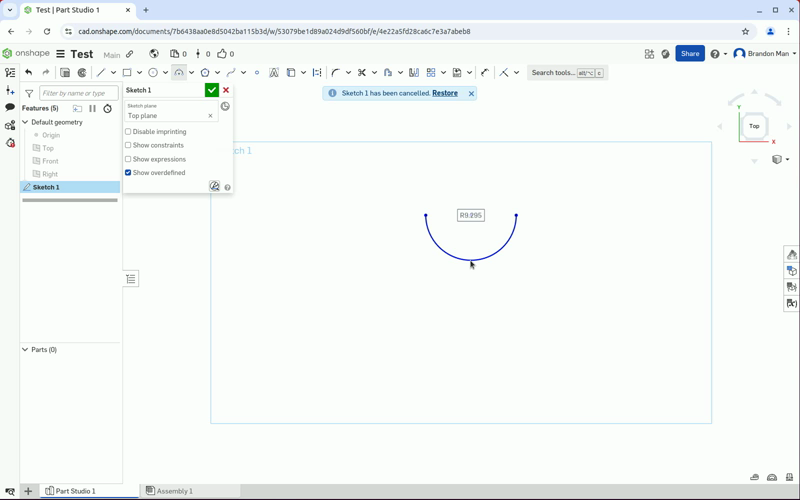
key(l)
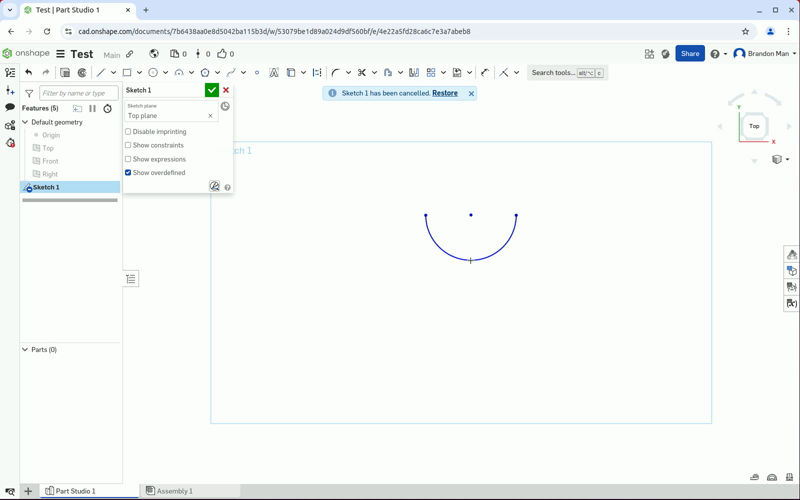
mouse_move(516, 215)
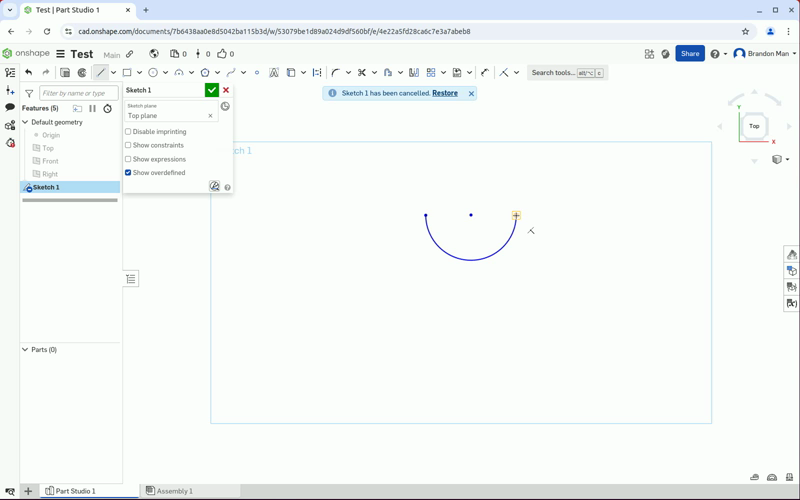
click(516, 215)
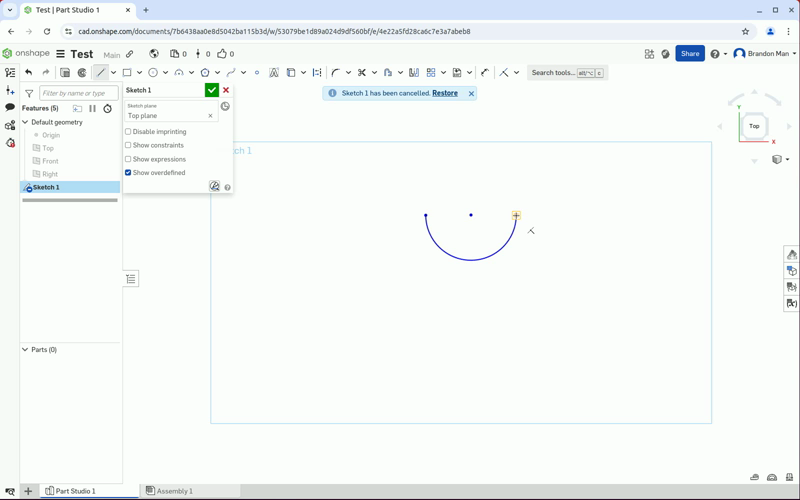
key_down(shift)
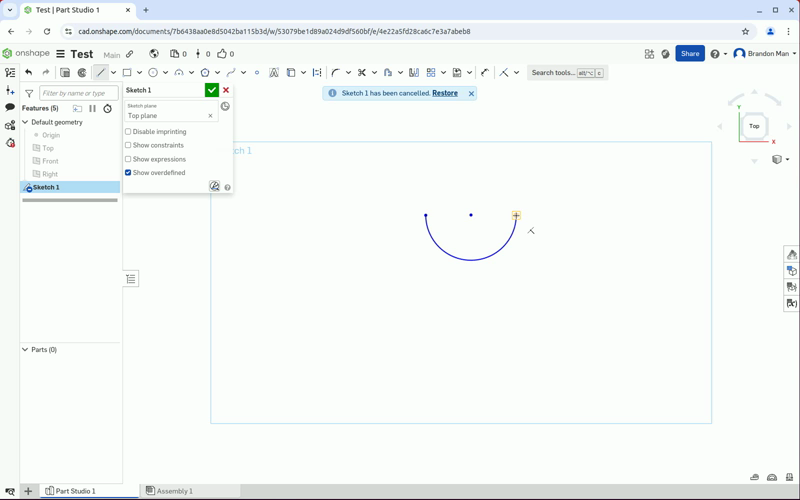
mouse_move(425, 215)
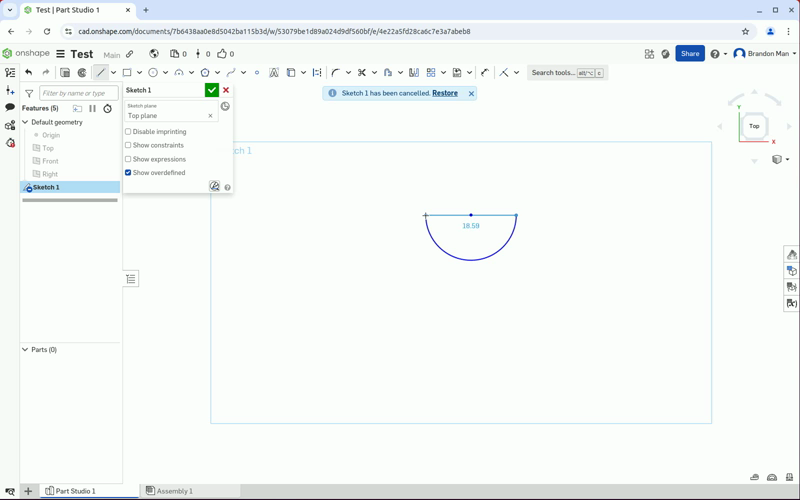
key_up(shift)
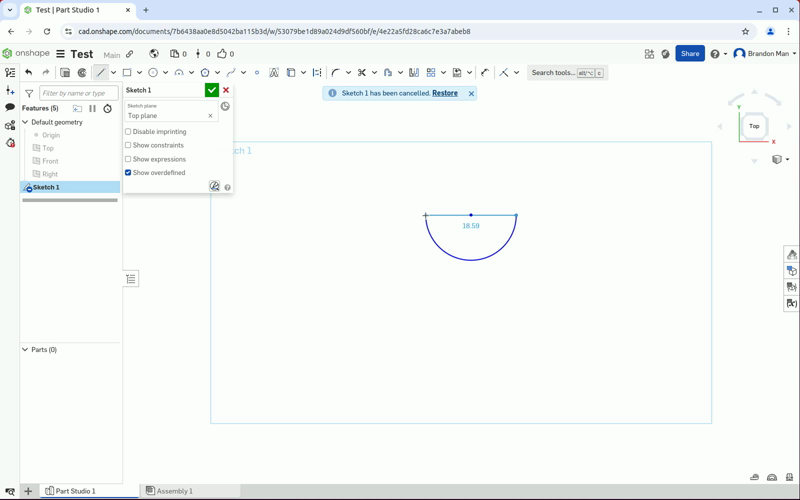
click(425, 215)
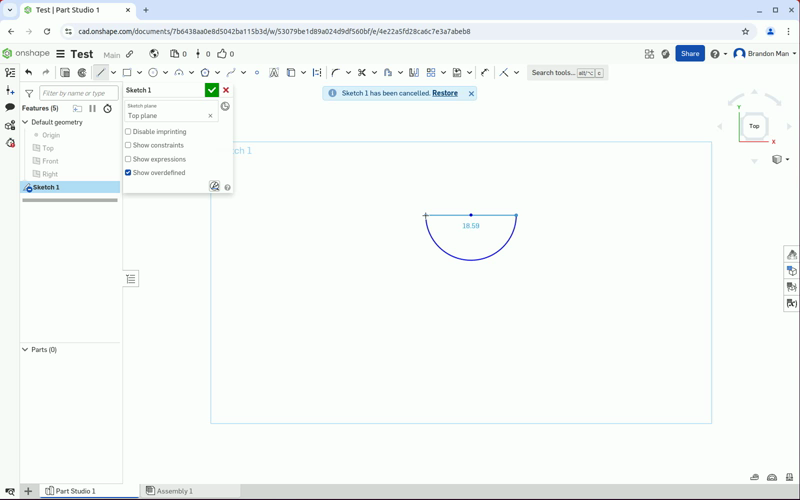
key(esc)
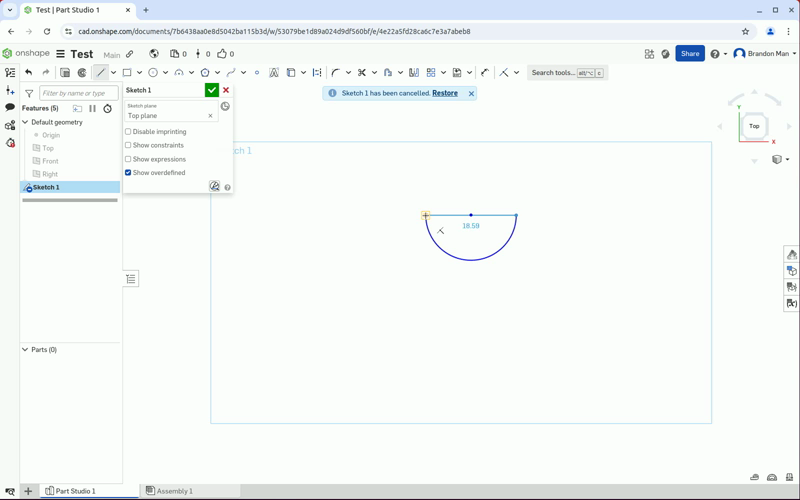
mouse_move(449, 222)
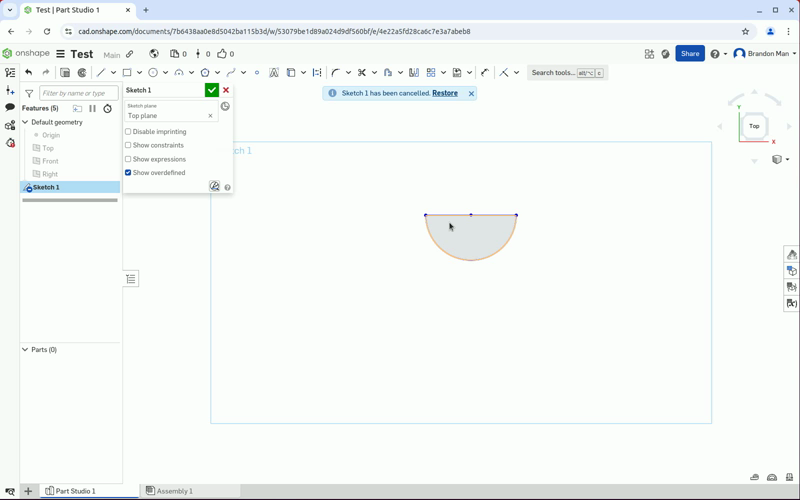
scroll(6)
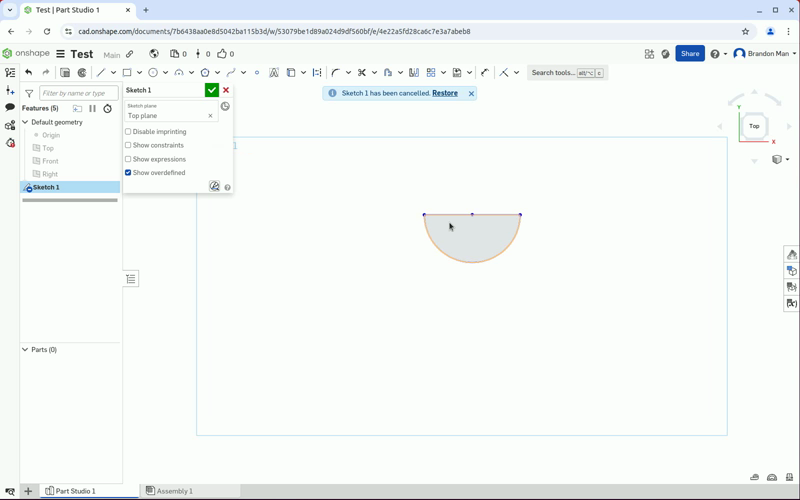
scroll(6)
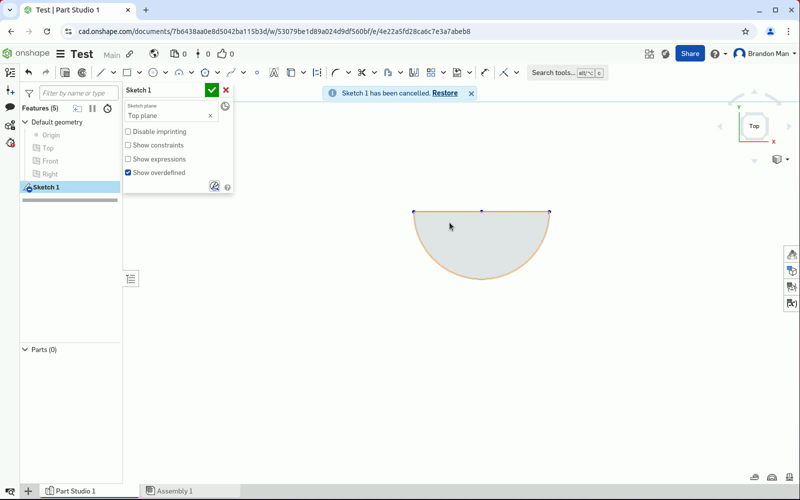
scroll(6)
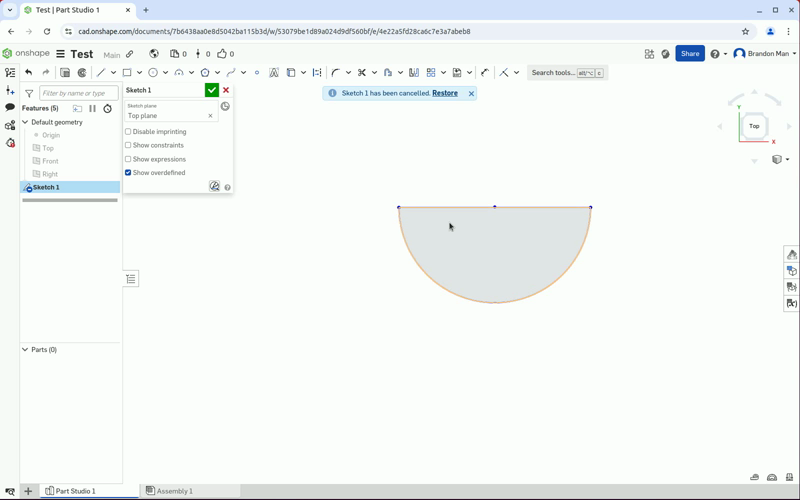
scroll(6)
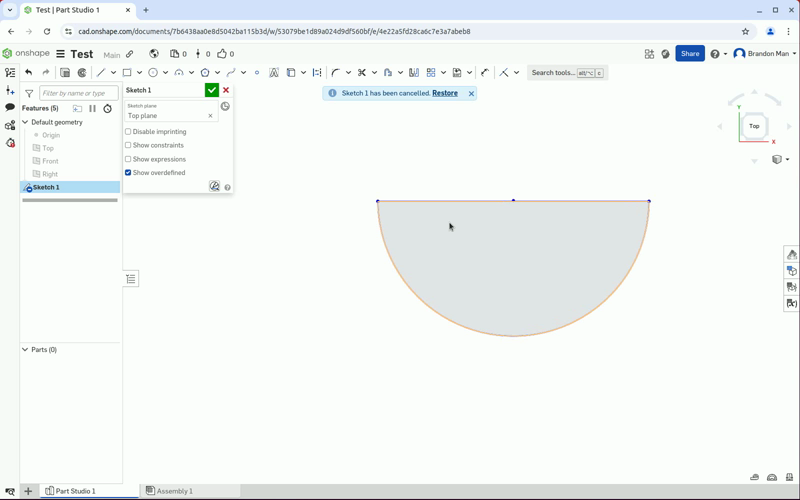
scroll(6)
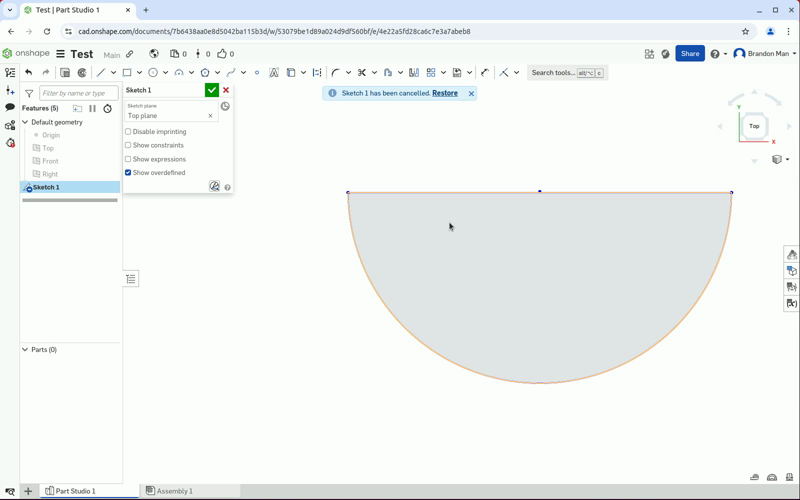
scroll(6)
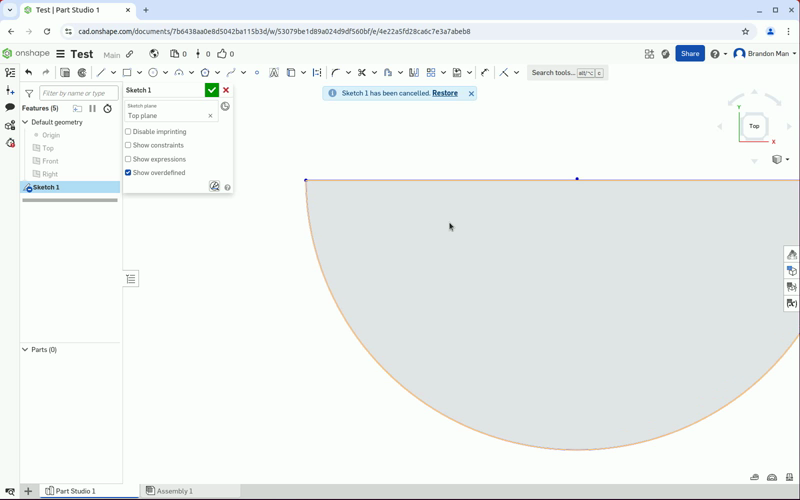
scroll(6)
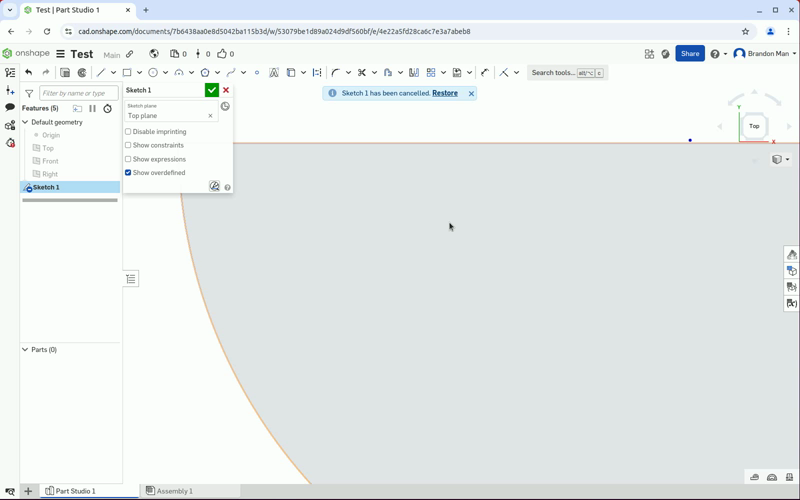
click(449, 222)
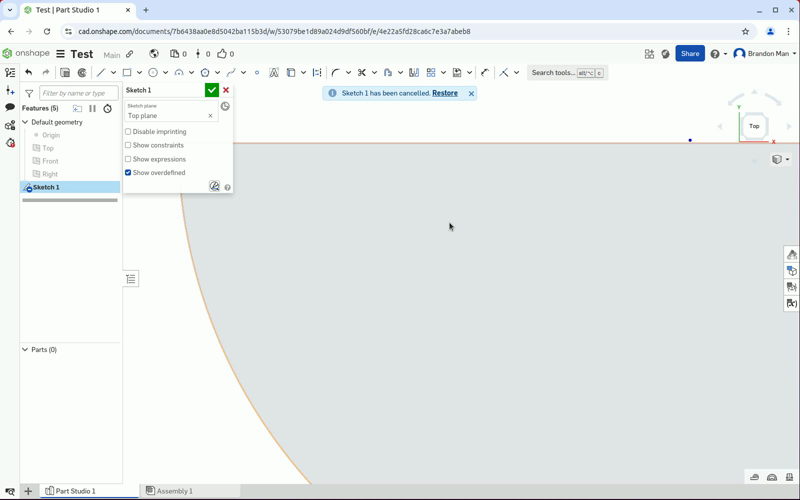
scroll(-6)
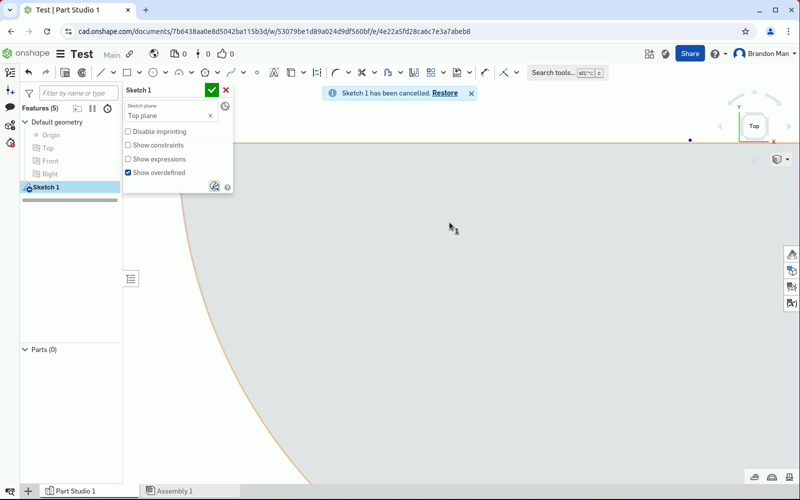
scroll(-6)
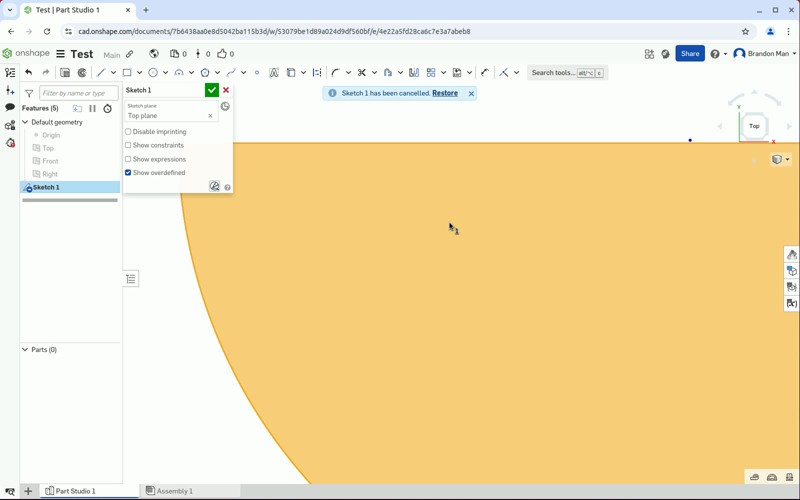
scroll(-6)
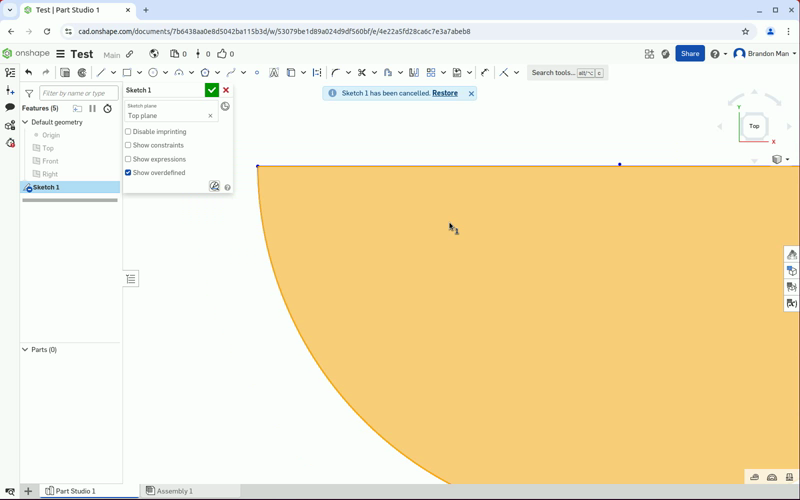
scroll(-6)
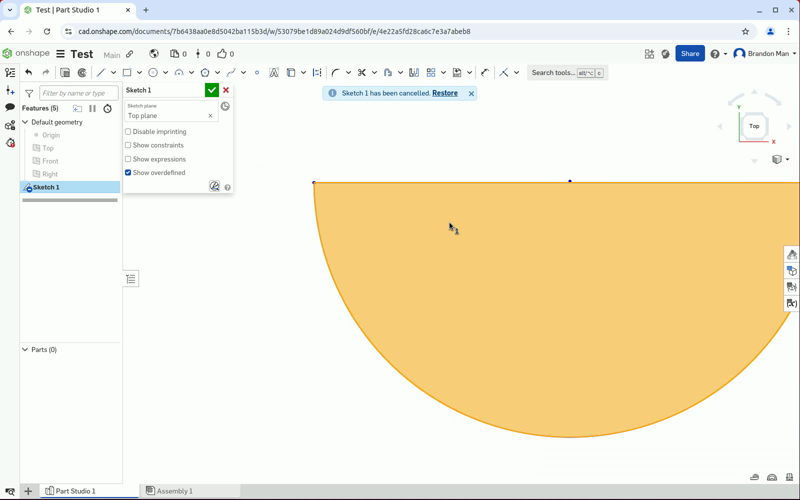
scroll(-6)
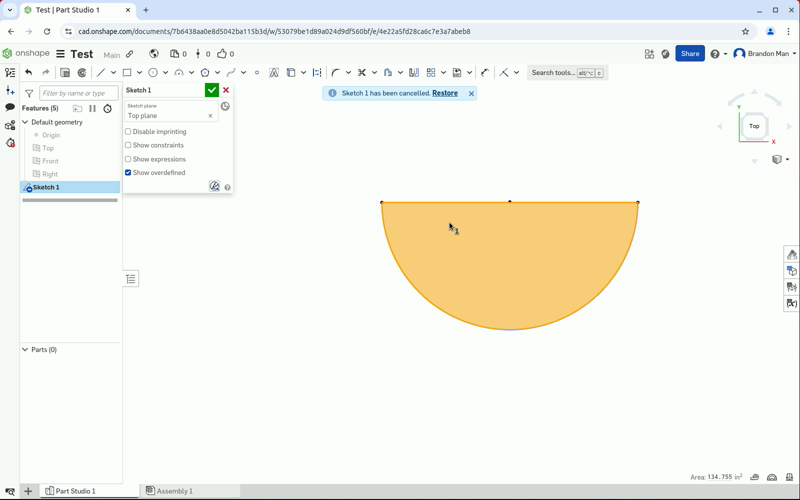
scroll(-6)
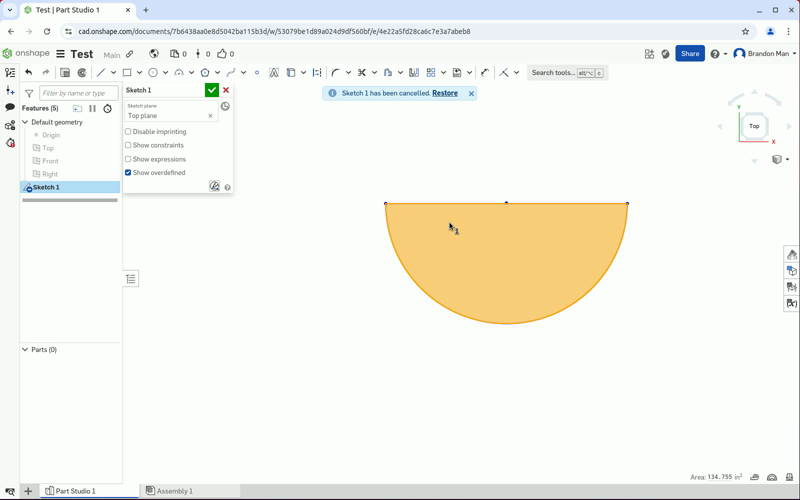
scroll(-6)
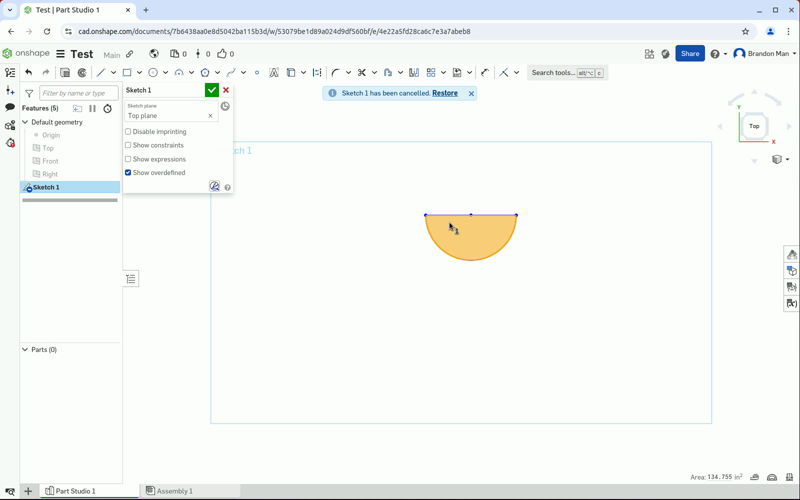
mouse_move(73, 352)
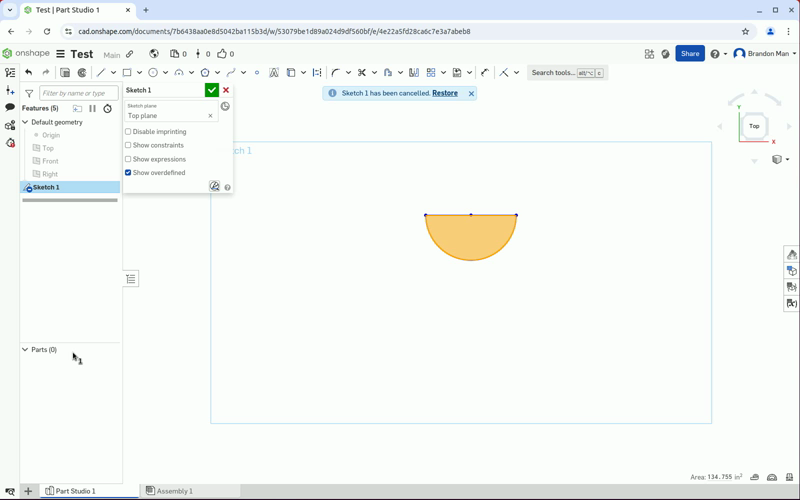
key(shift+y)
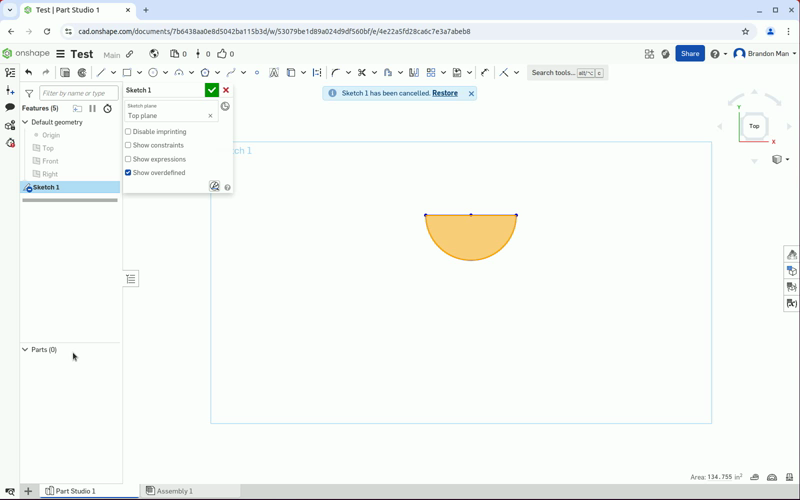
key(shift+e)
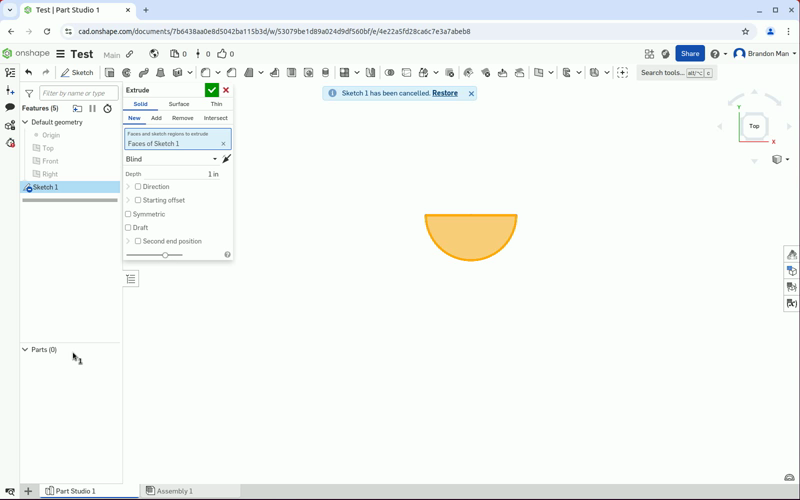
mouse_move(143, 106)
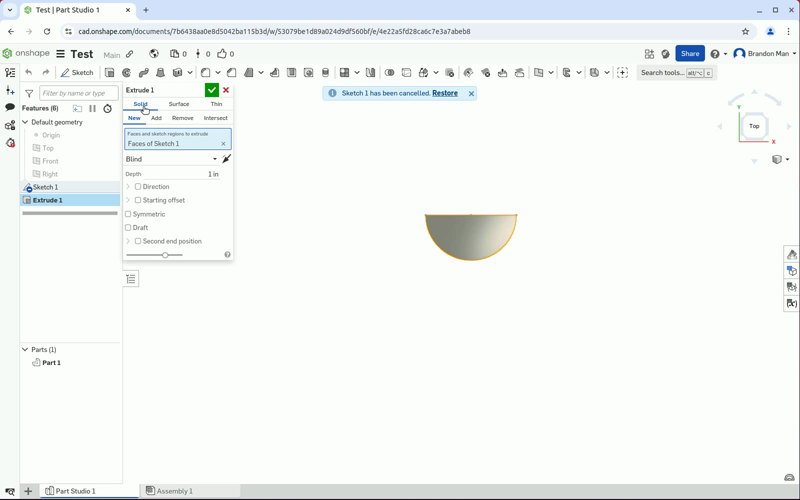
click(143, 106)
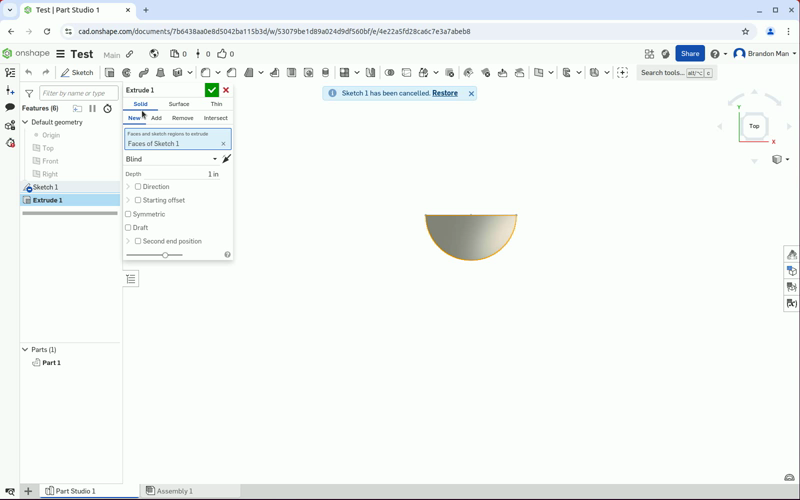
mouse_move(137, 120)
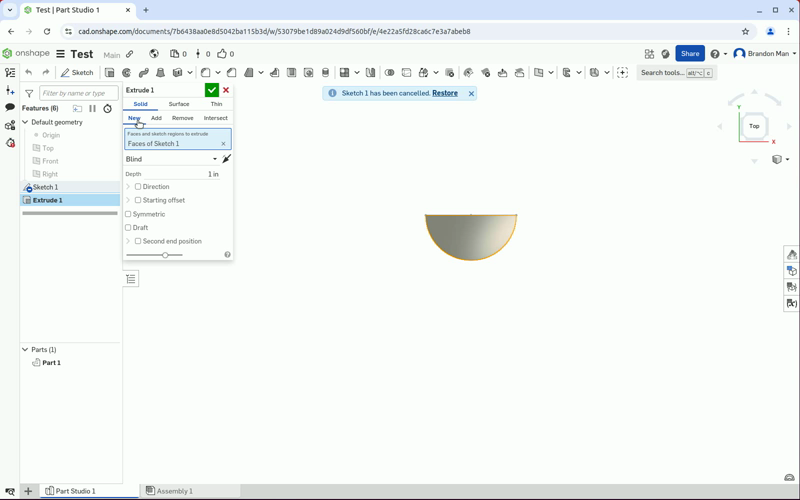
click(137, 120)
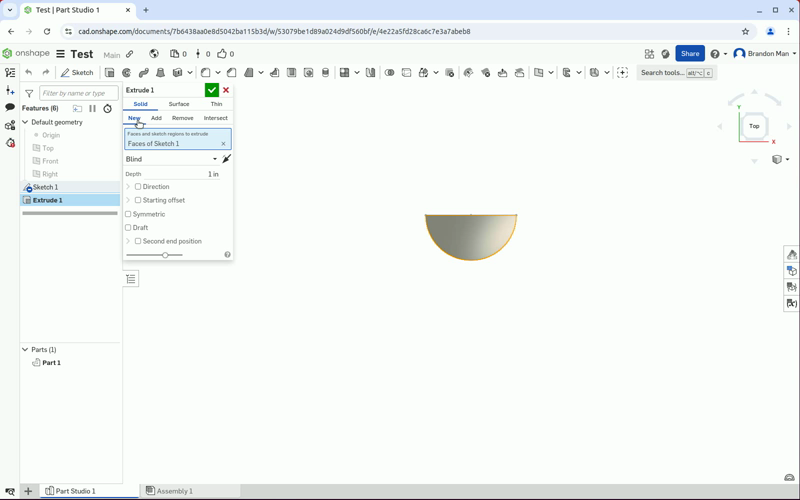
key(tab, 4)
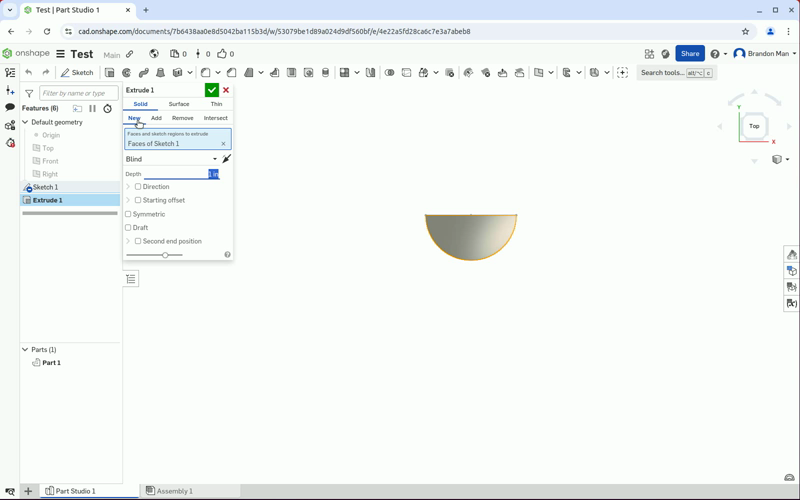
text(6.74)
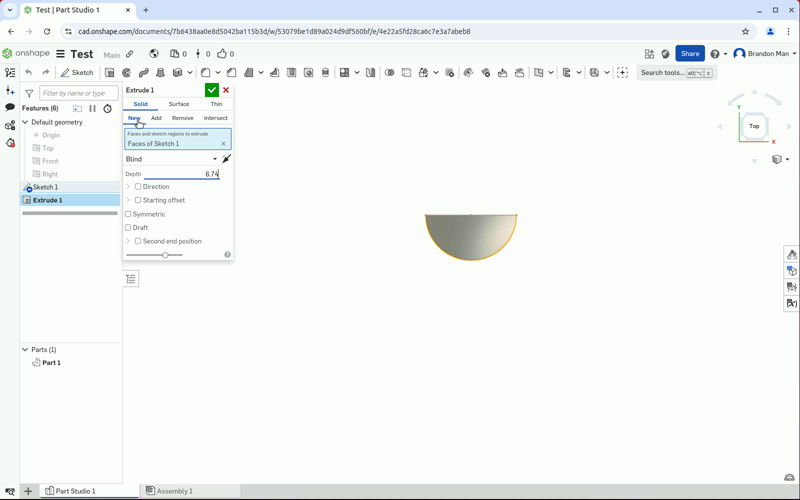
key(enter)
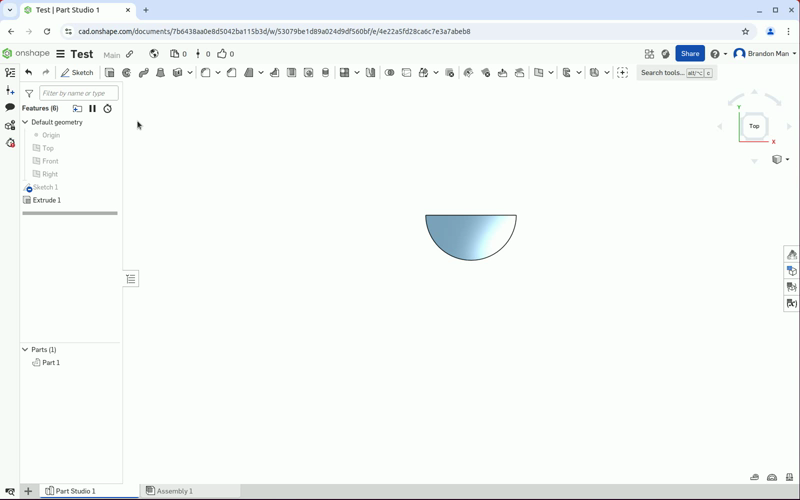
key(shift+h)
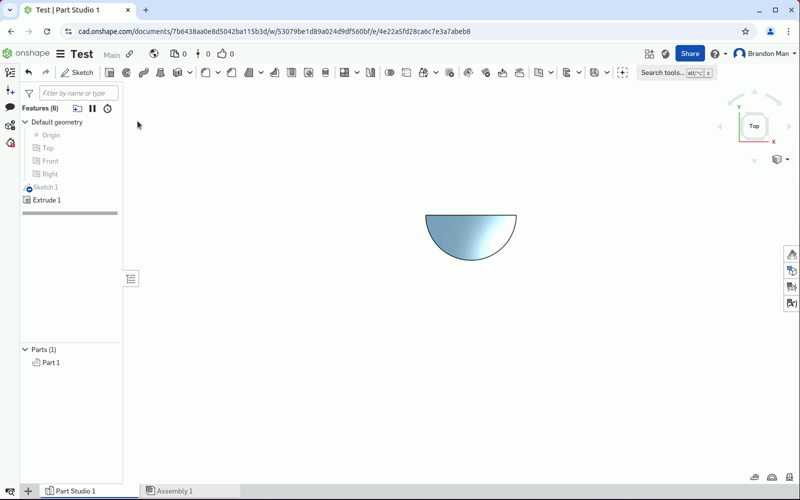
key(shift+h)
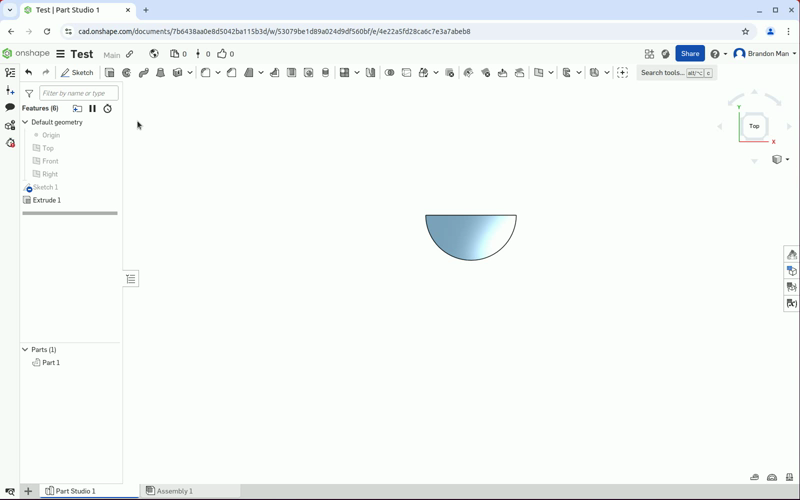
mouse_move(73, 189)
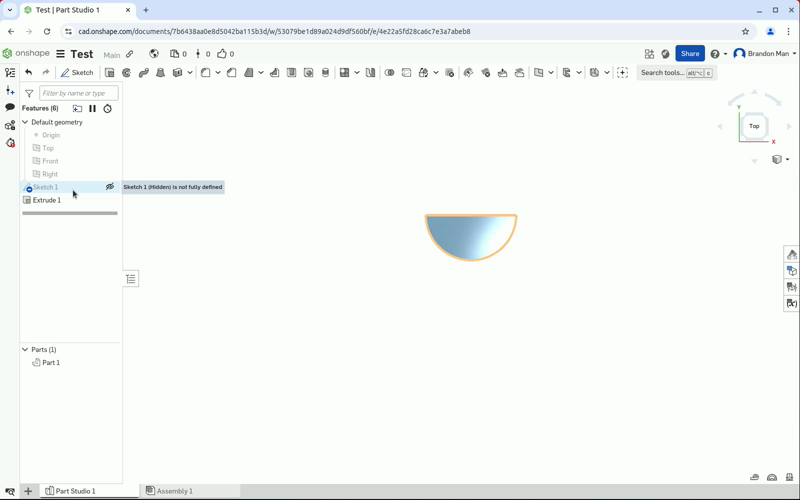
click(73, 189)
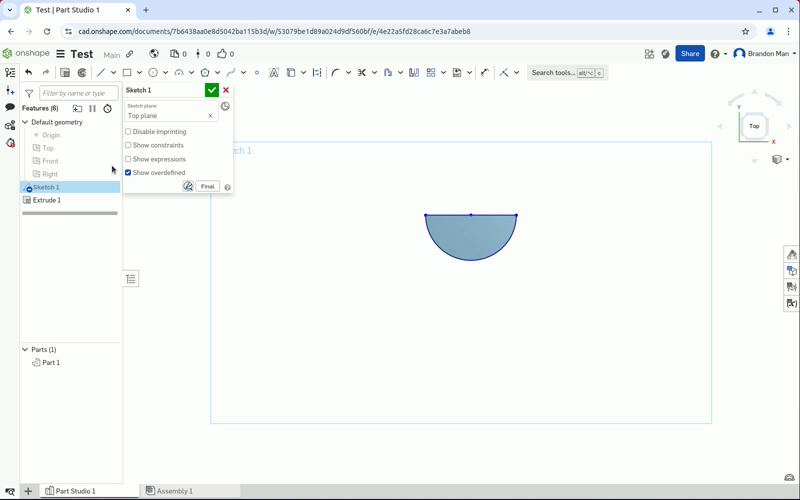
mouse_move(229, 92)
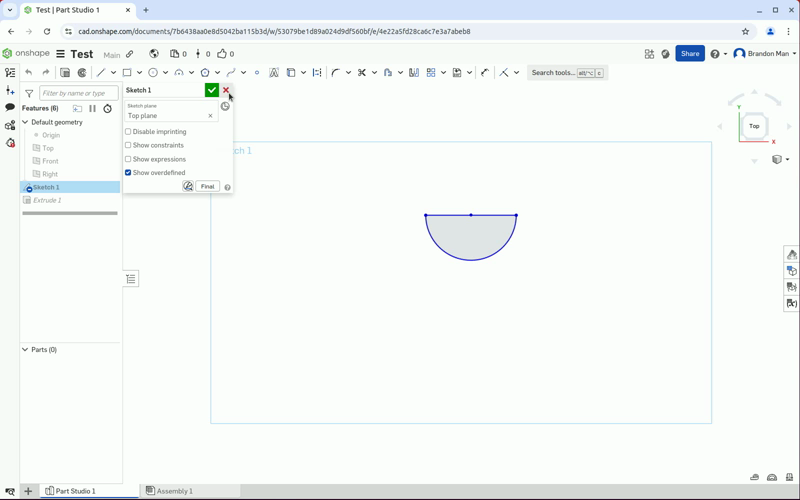
click(229, 92)
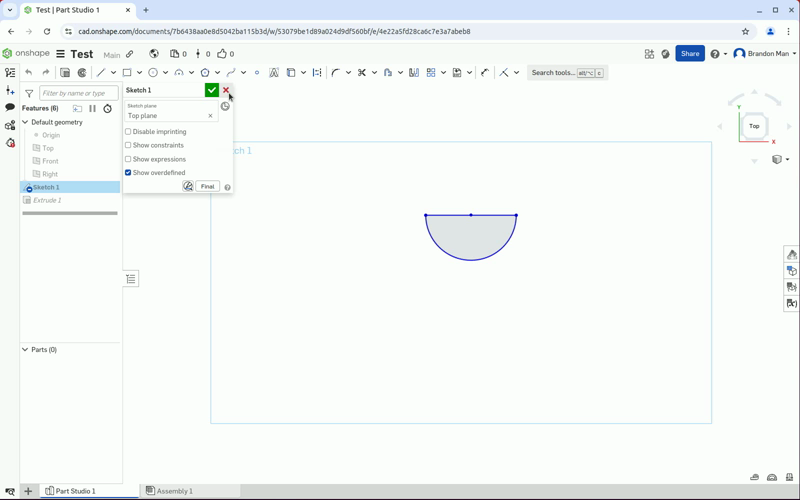
key(shift+s)
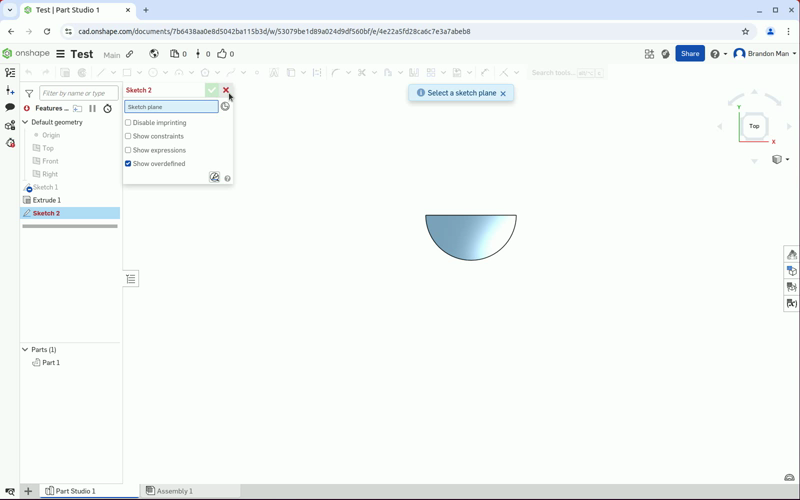
mouse_move(73, 150)
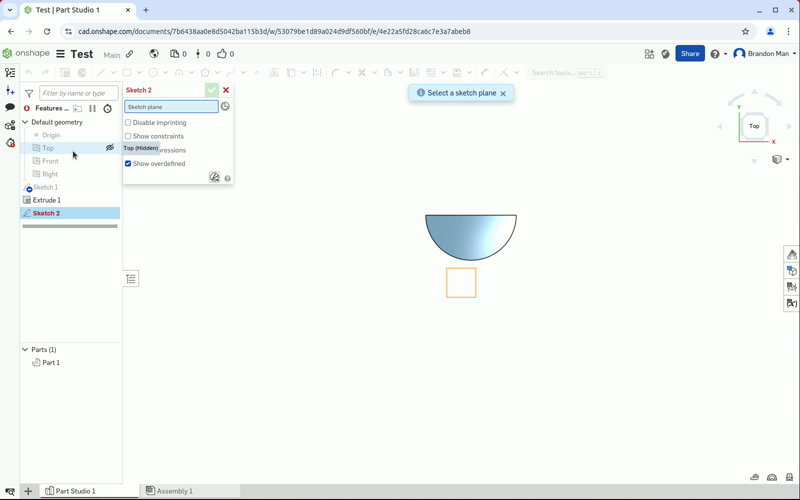
click(73, 150)
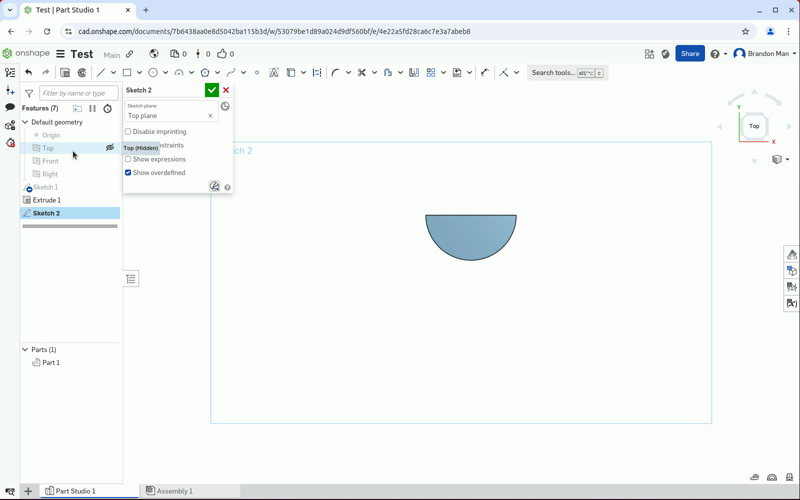
mouse_move(73, 352)
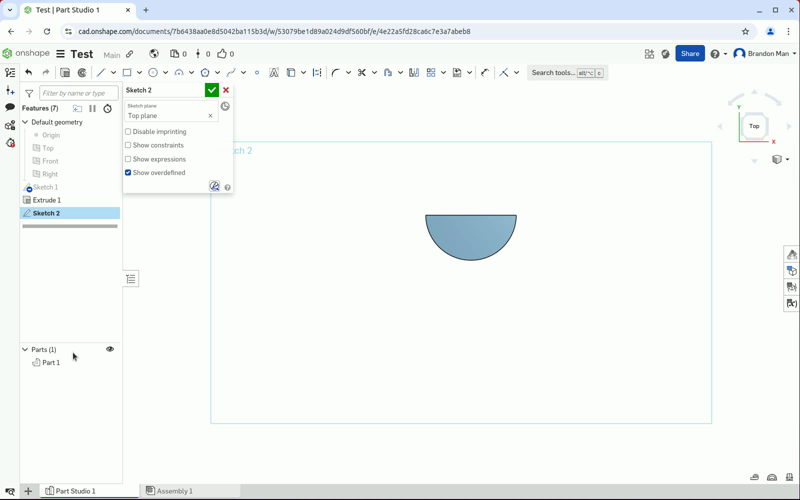
key(y)
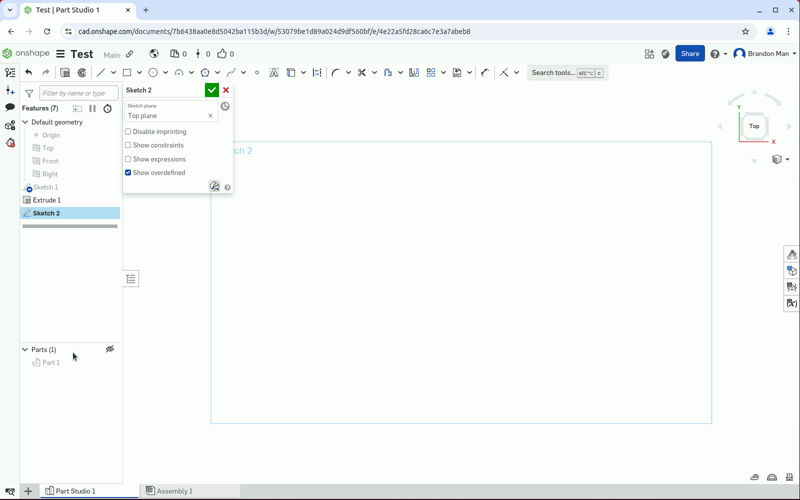
key(a)
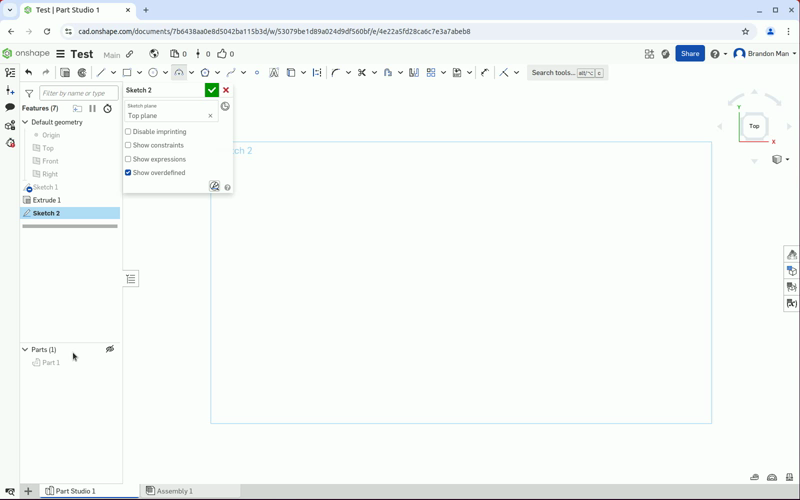
key_down(shift)
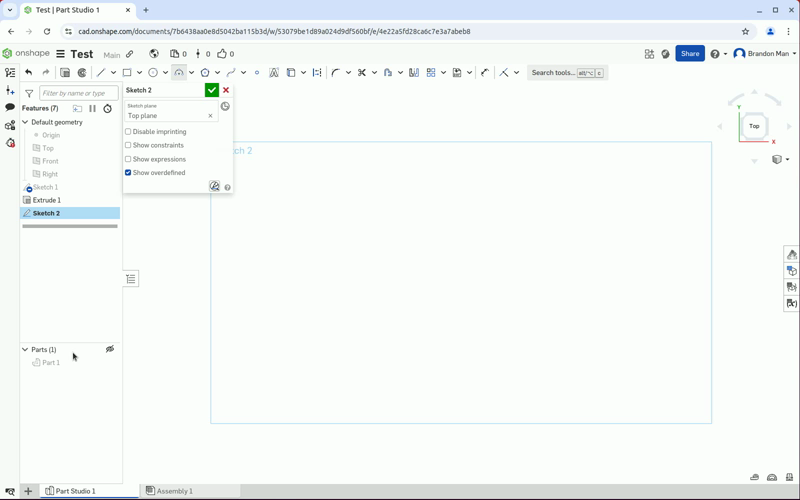
mouse_move(425, 215)
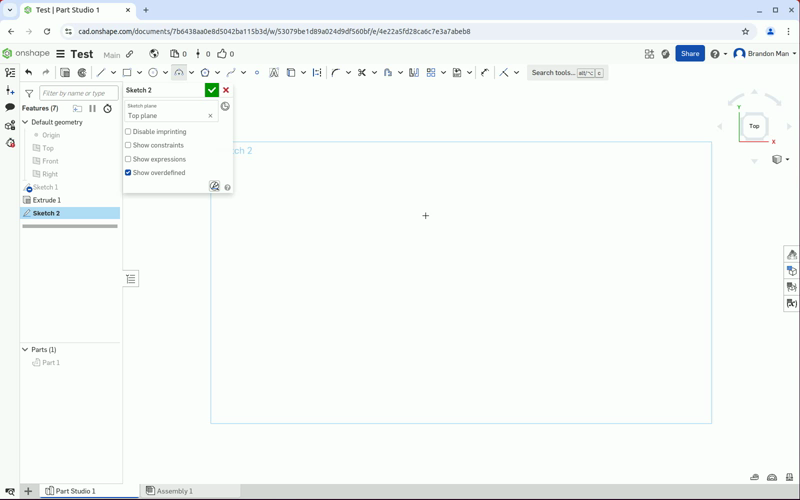
click(425, 215)
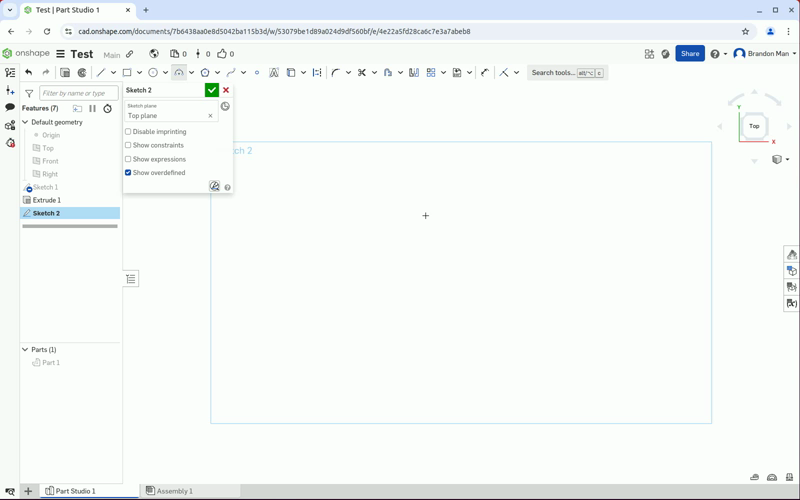
key_up(shift)
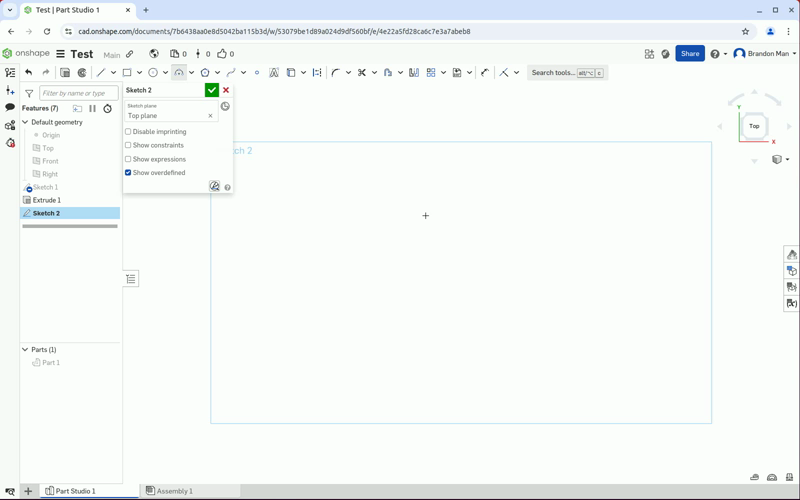
key_down(shift)
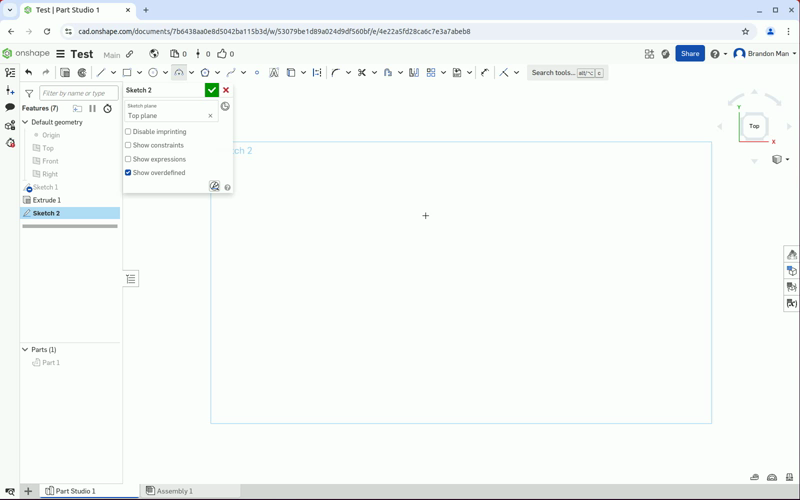
mouse_move(516, 215)
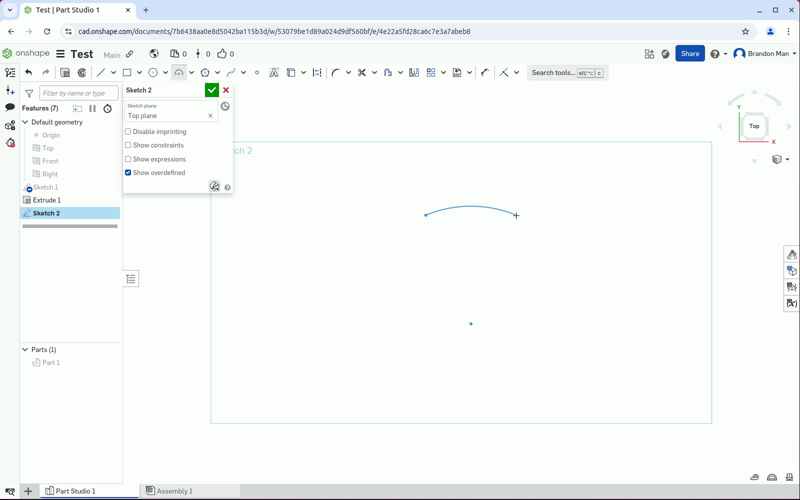
click(516, 215)
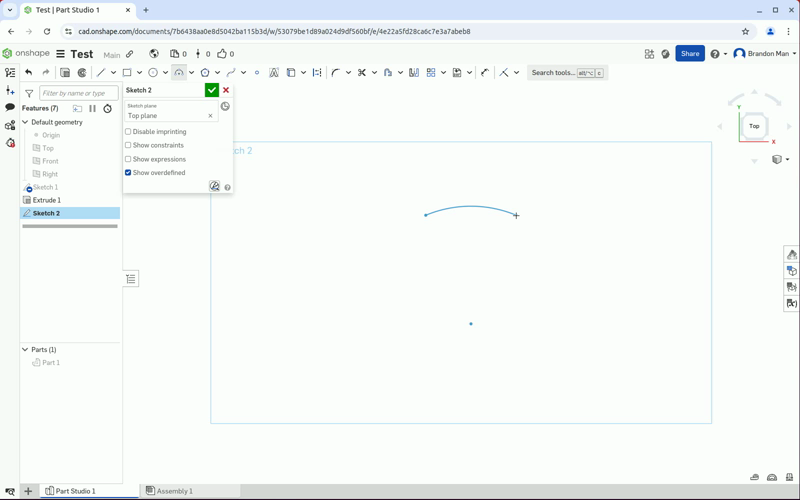
mouse_move(470, 260)
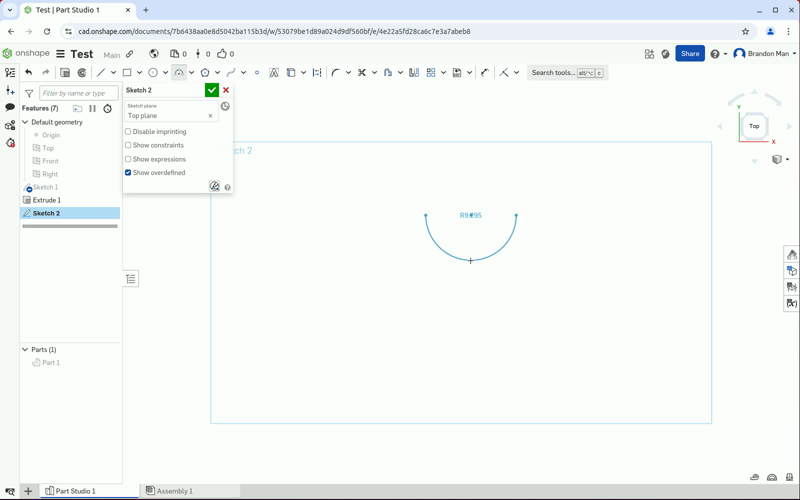
click(470, 260)
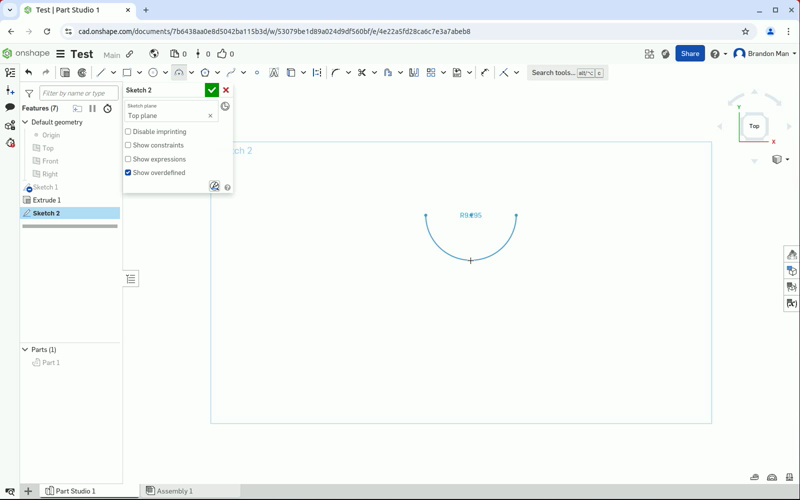
key_up(shift)
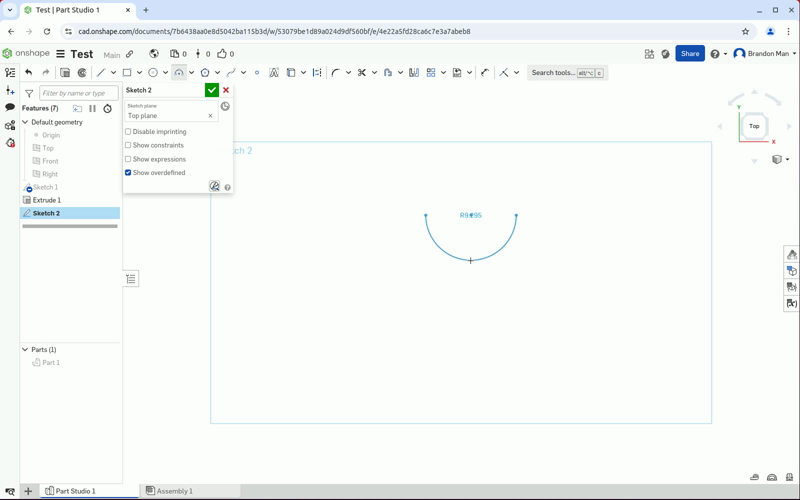
key(esc)
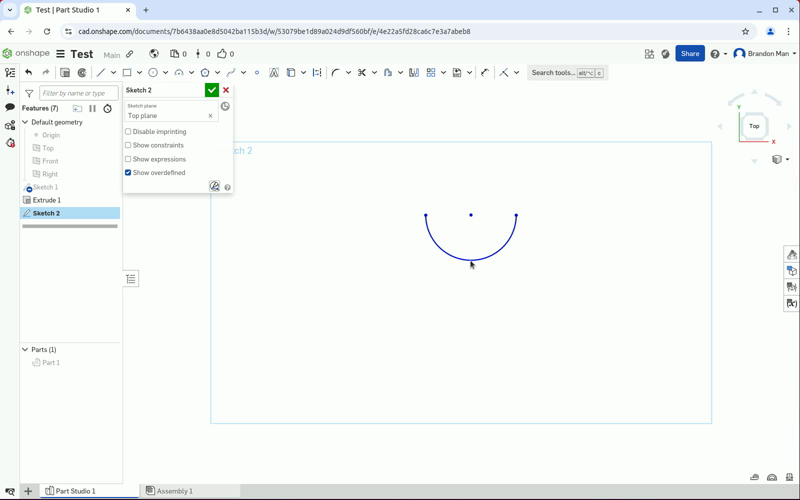
key(l)
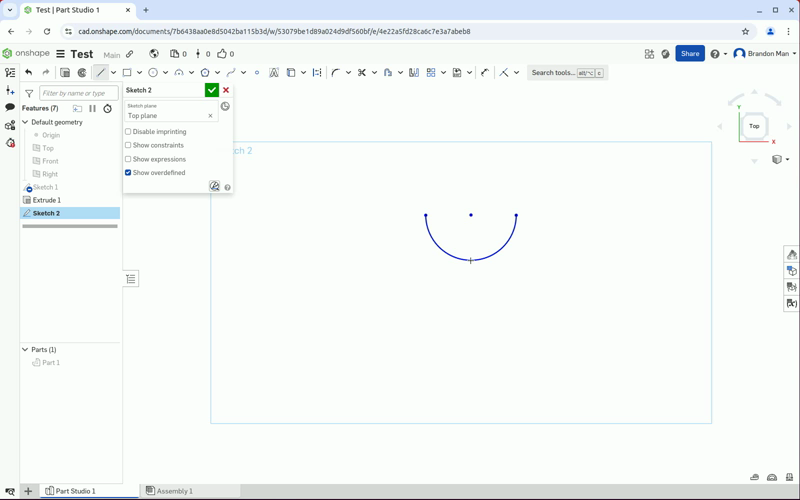
mouse_move(516, 215)
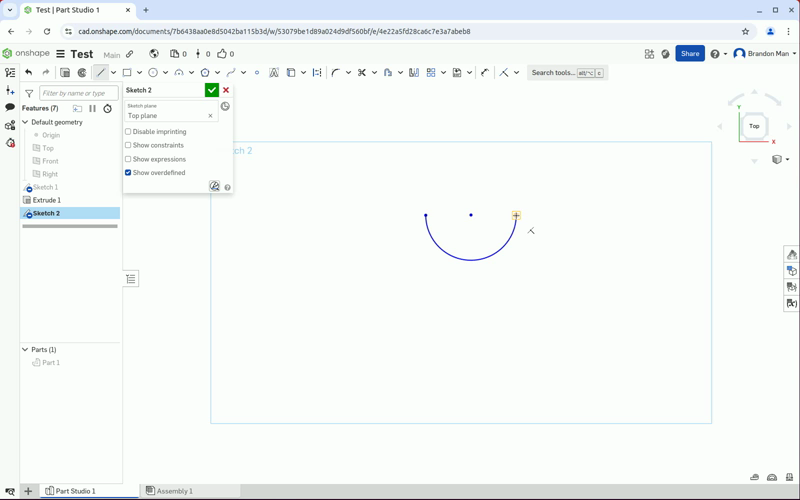
click(516, 215)
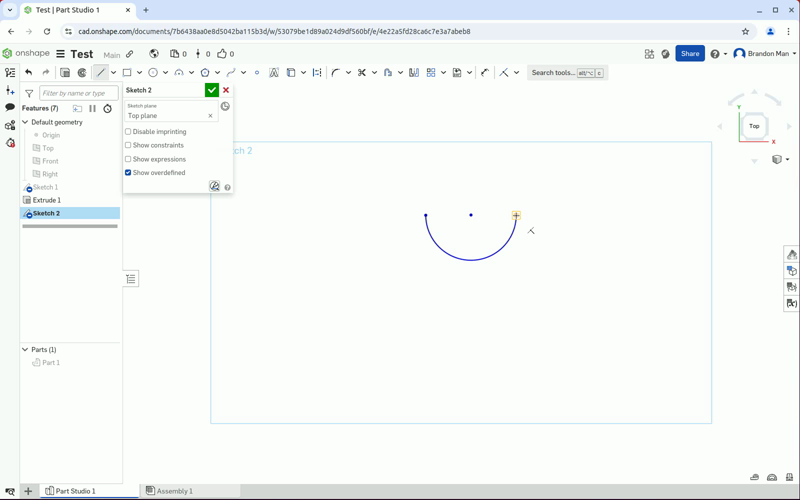
key_down(shift)
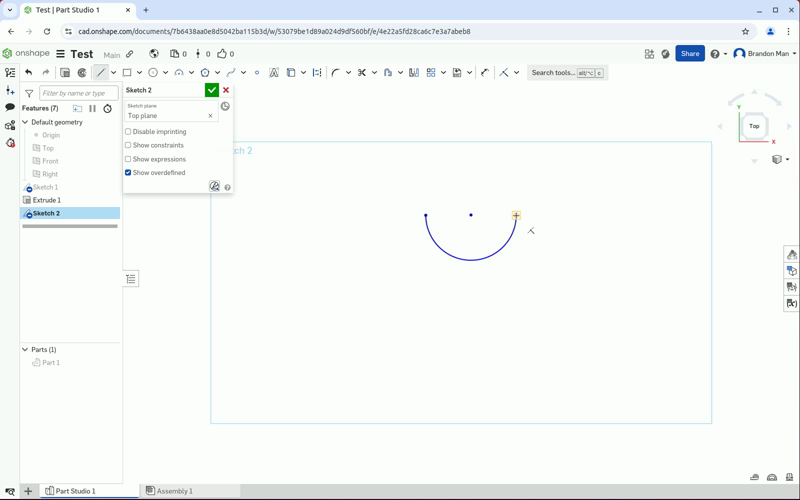
mouse_move(425, 215)
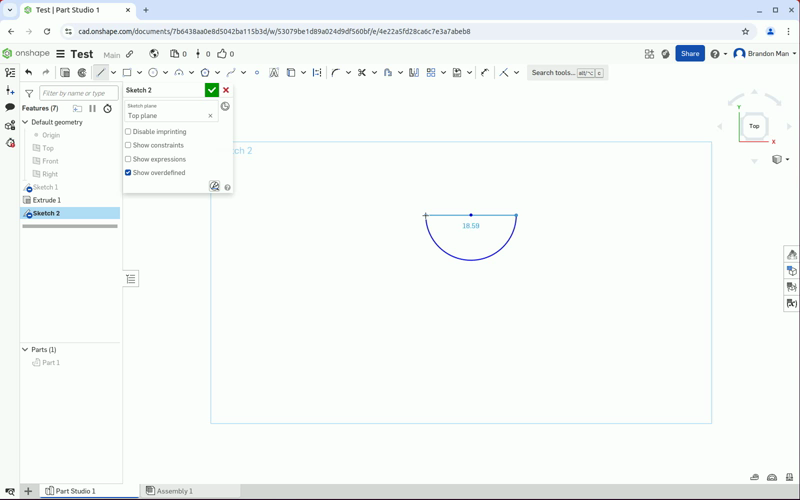
key_up(shift)
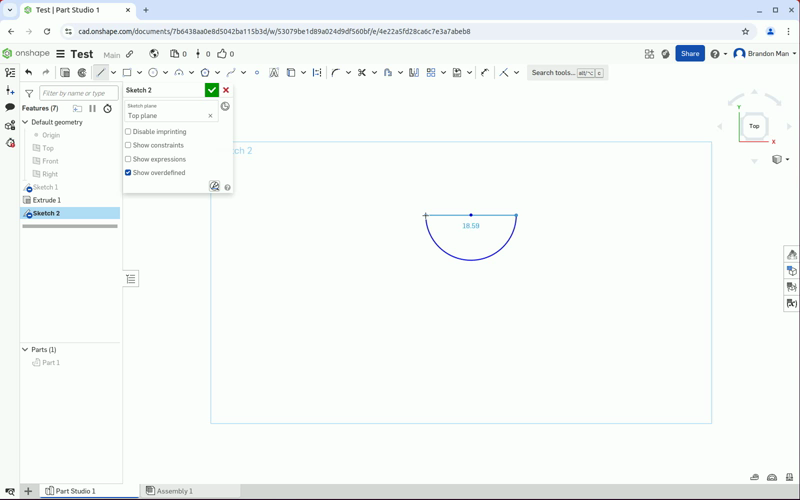
click(425, 215)
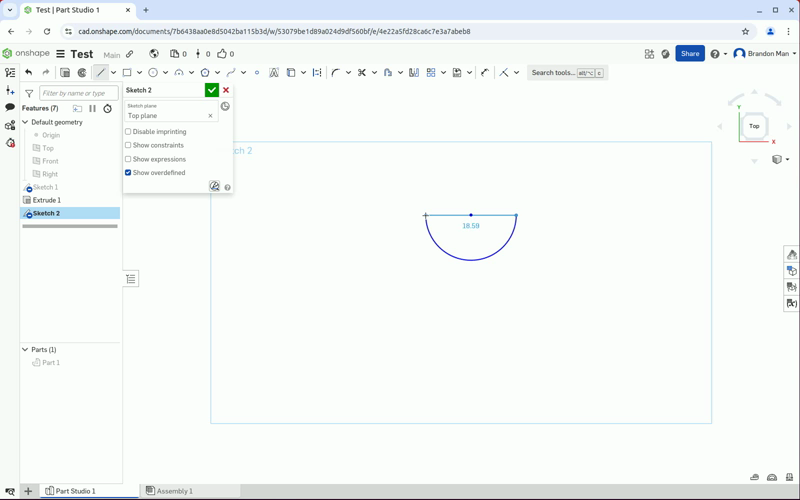
key(esc)
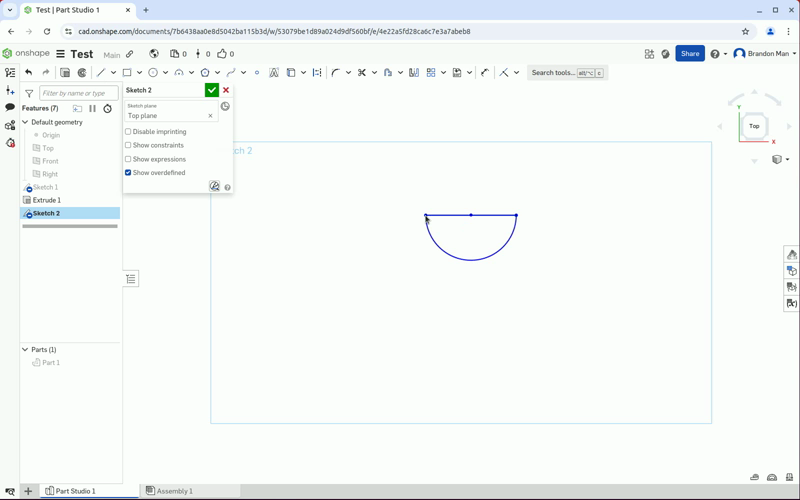
mouse_move(448, 230)
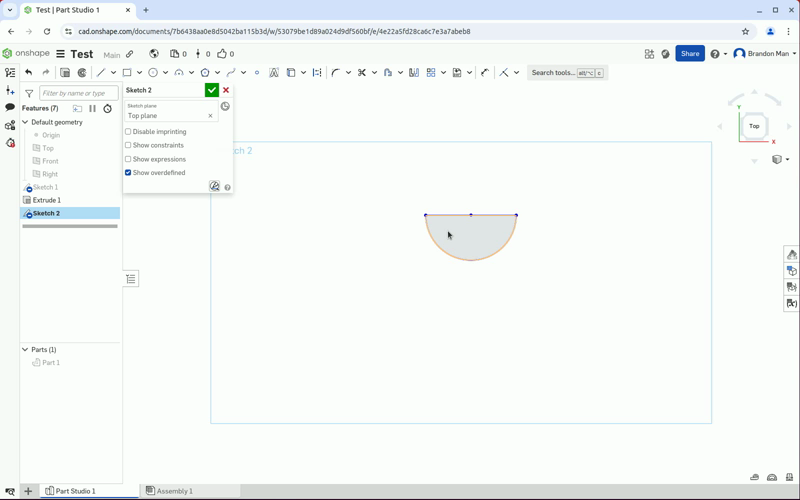
scroll(6)
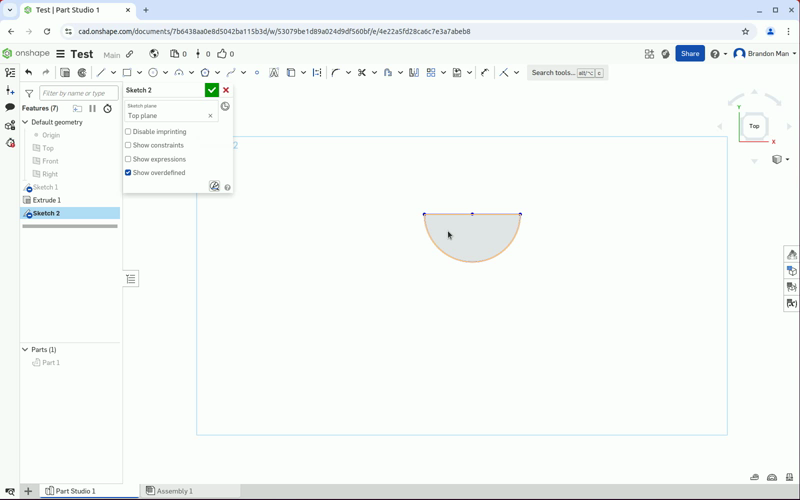
scroll(6)
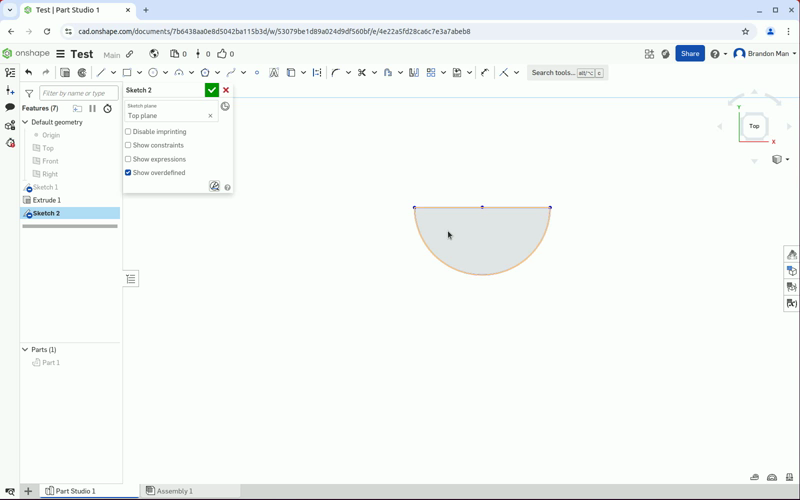
scroll(6)
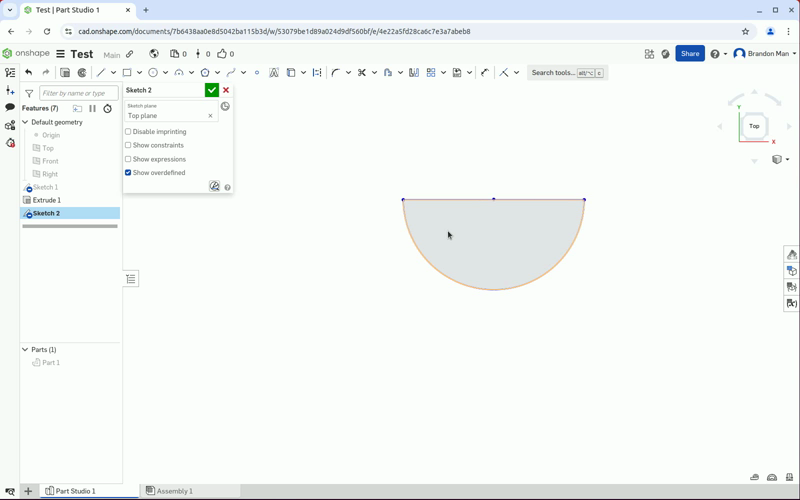
scroll(6)
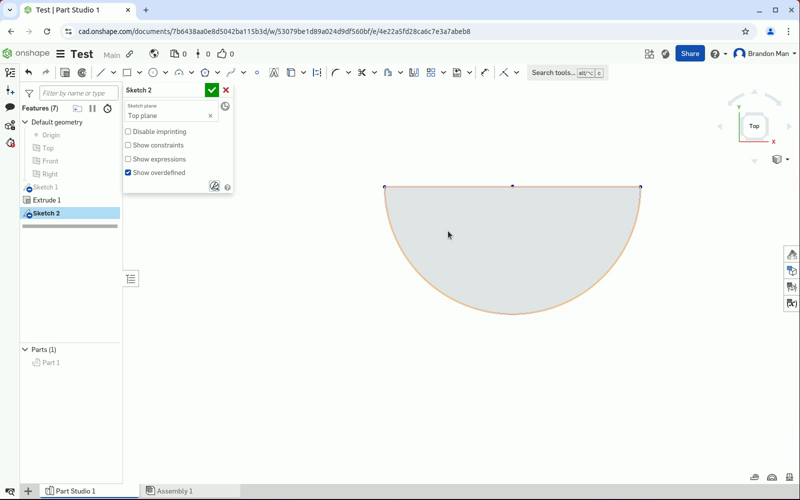
scroll(6)
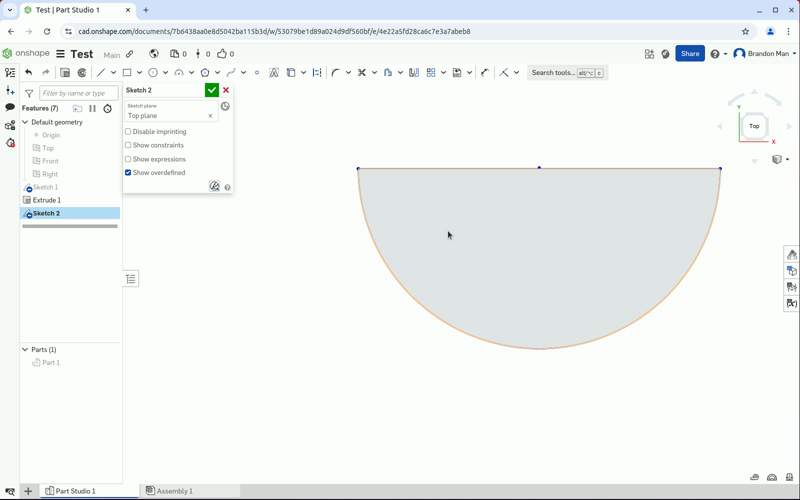
scroll(6)
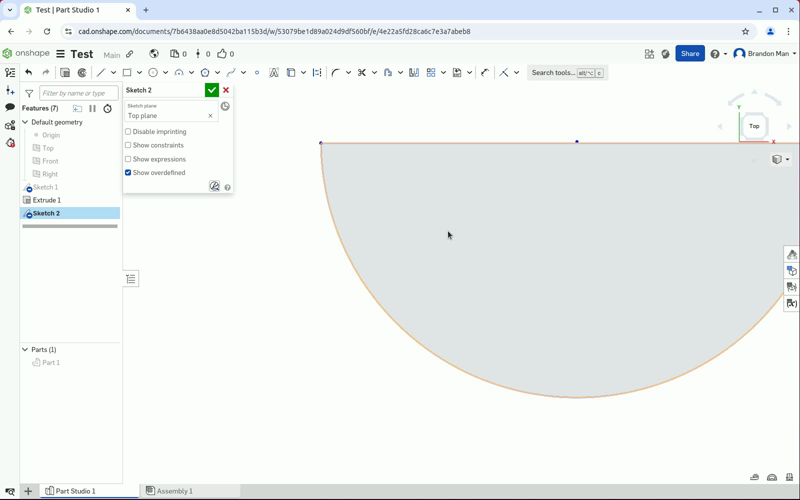
scroll(6)
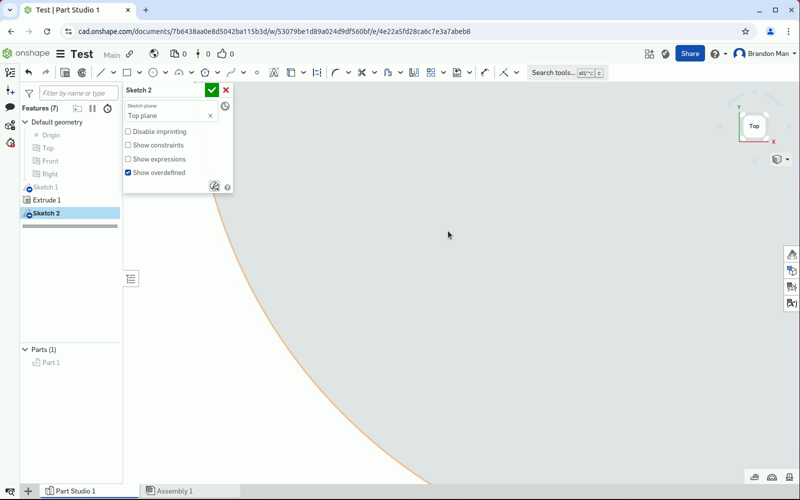
click(448, 230)
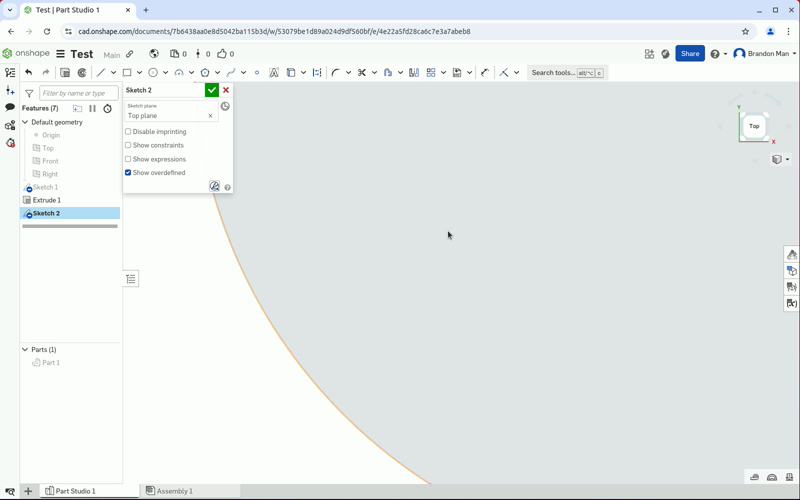
scroll(-6)
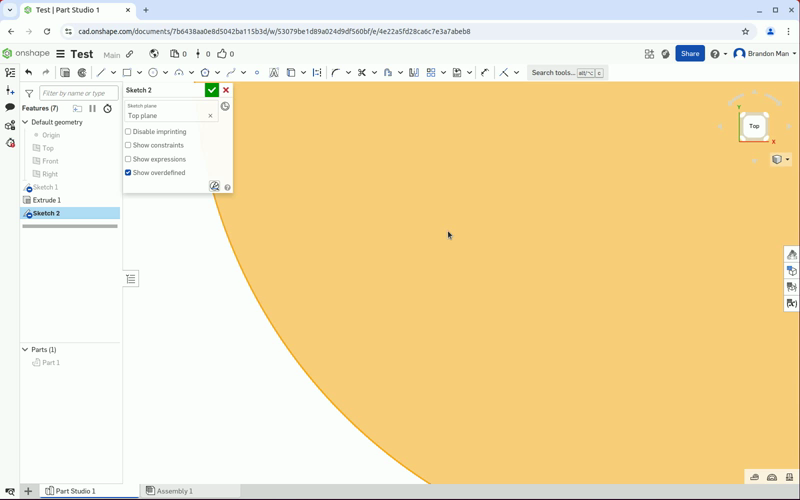
scroll(-6)
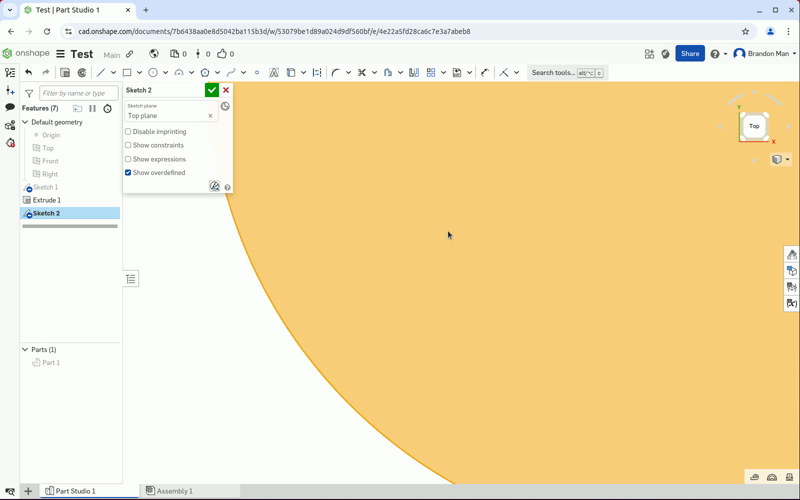
scroll(-6)
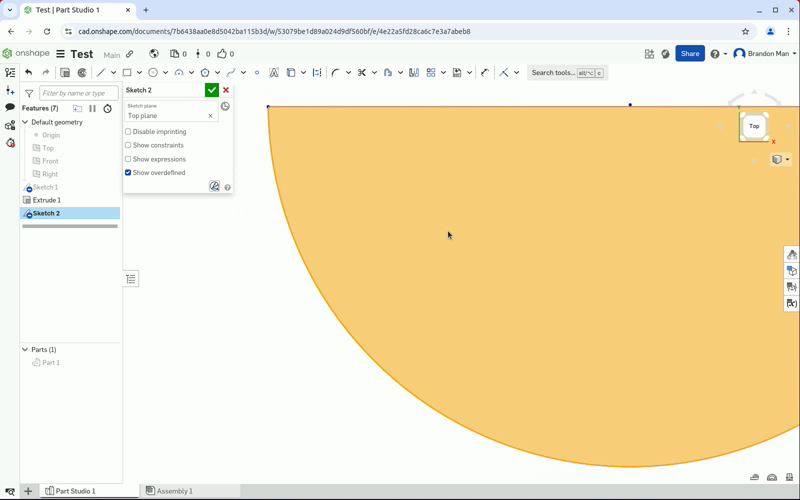
scroll(-6)
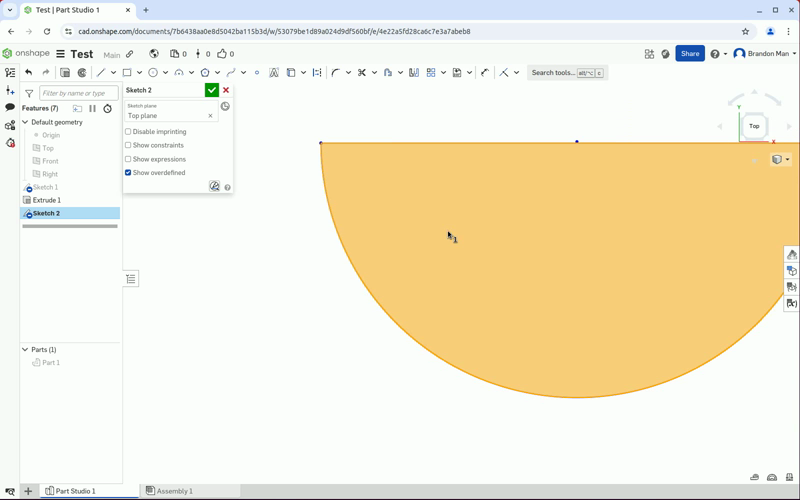
scroll(-6)
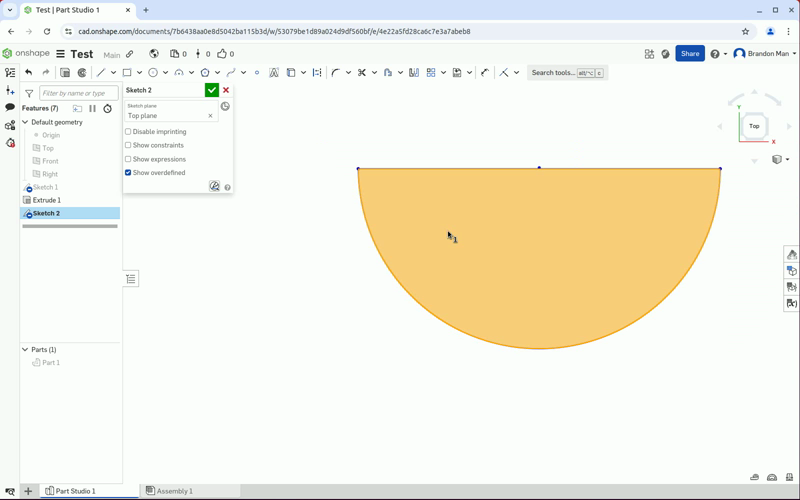
scroll(-6)
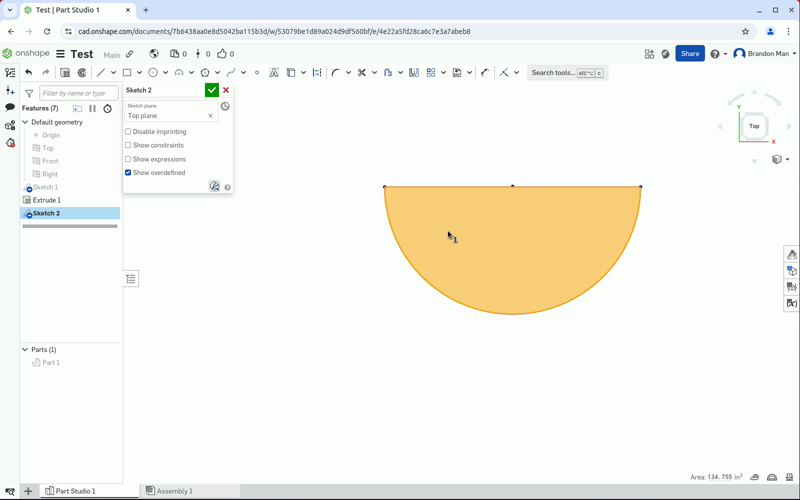
scroll(-6)
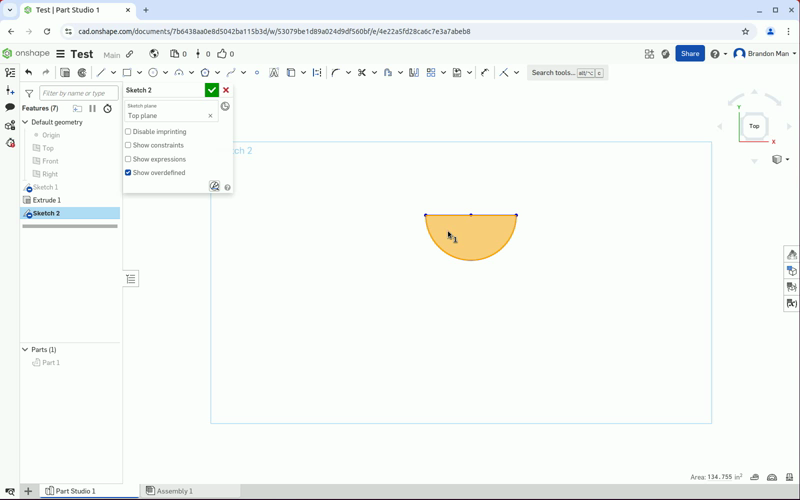
mouse_move(73, 352)
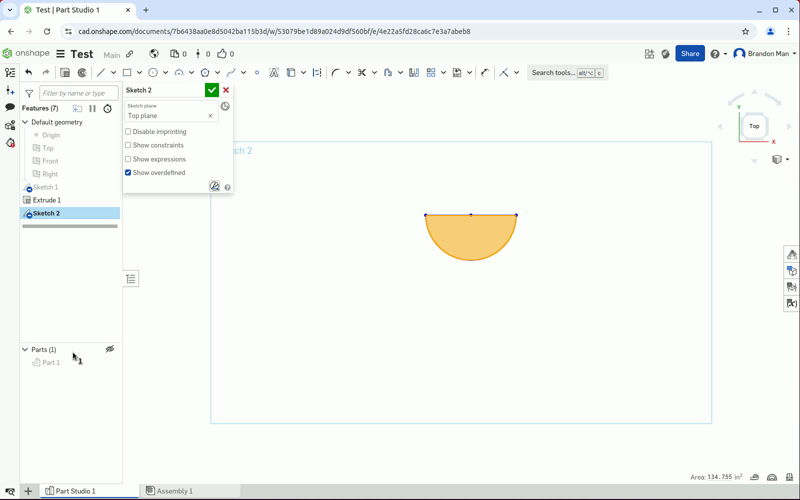
key(shift+y)
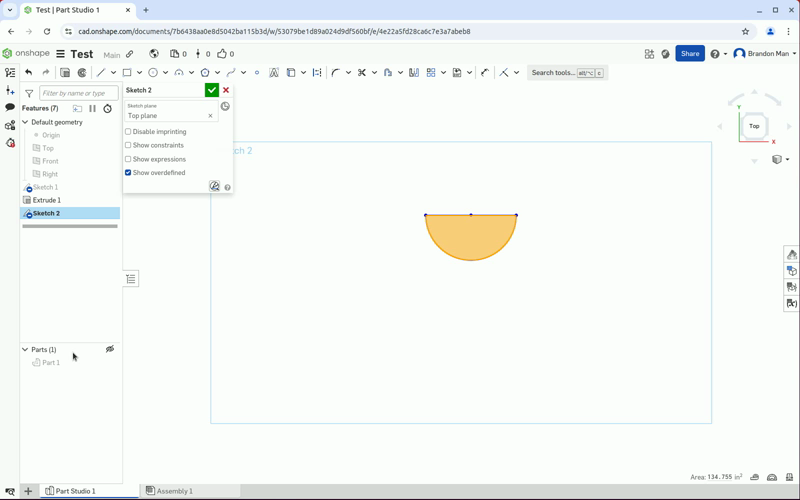
key(shift+e)
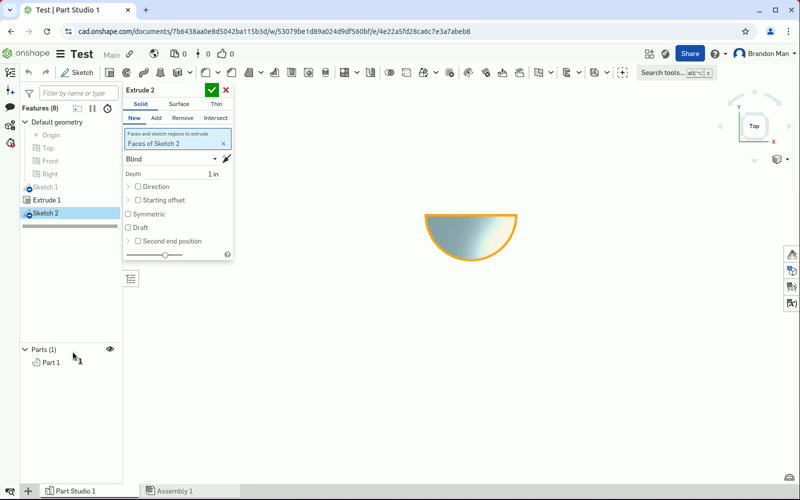
mouse_move(143, 106)
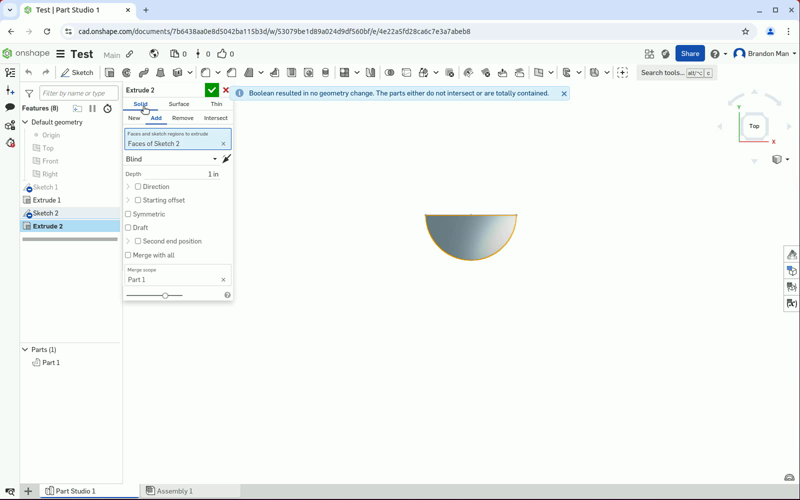
click(143, 106)
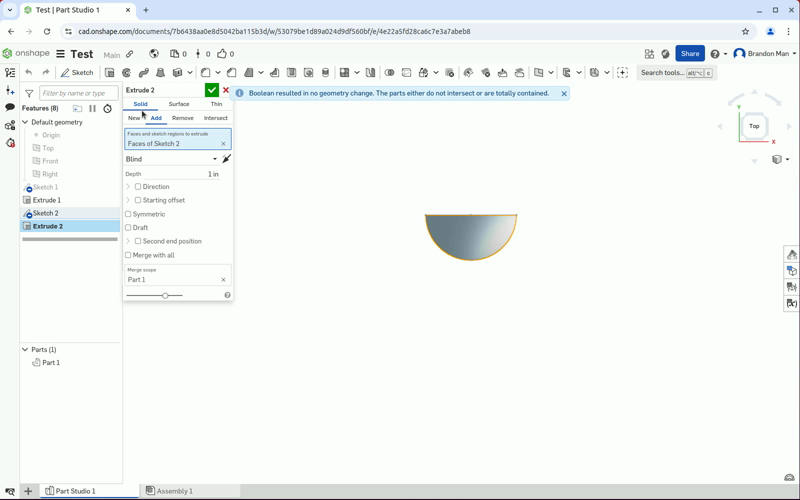
mouse_move(137, 120)
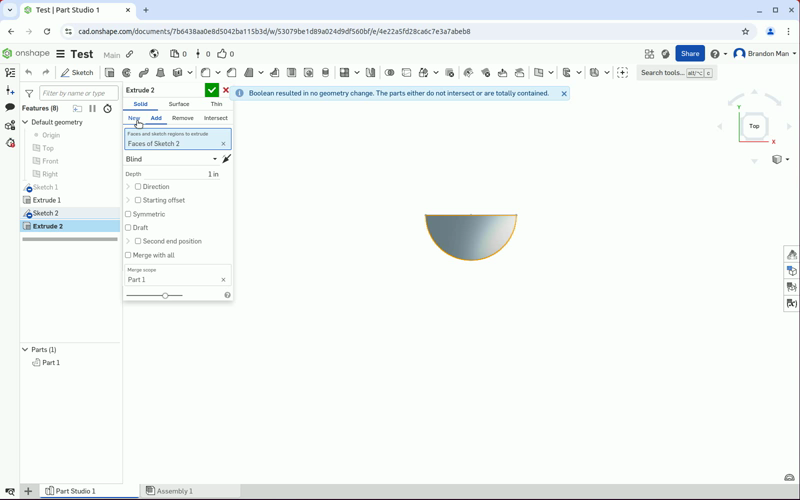
click(137, 120)
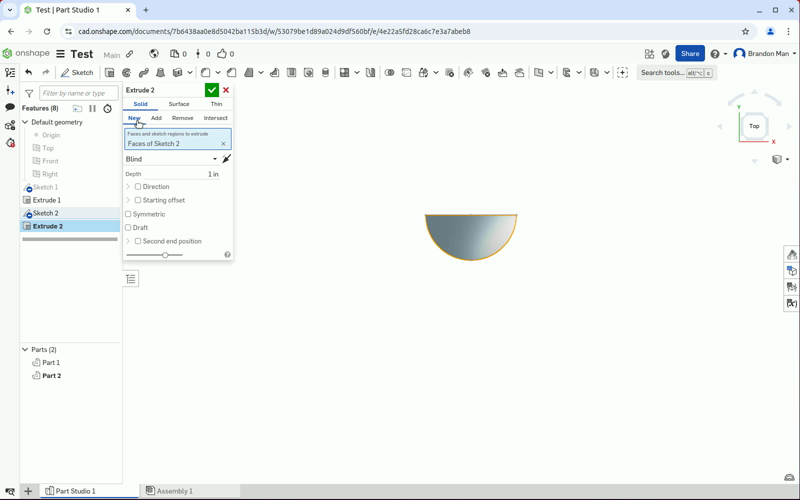
key(tab, 4)
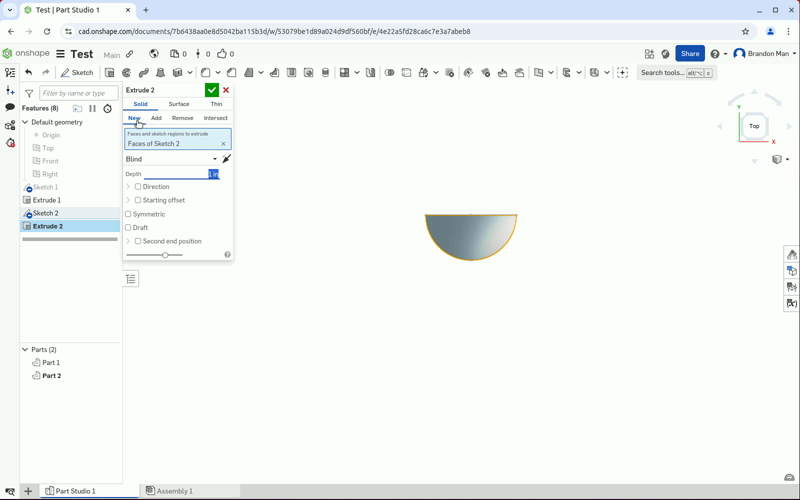
text(6.74)
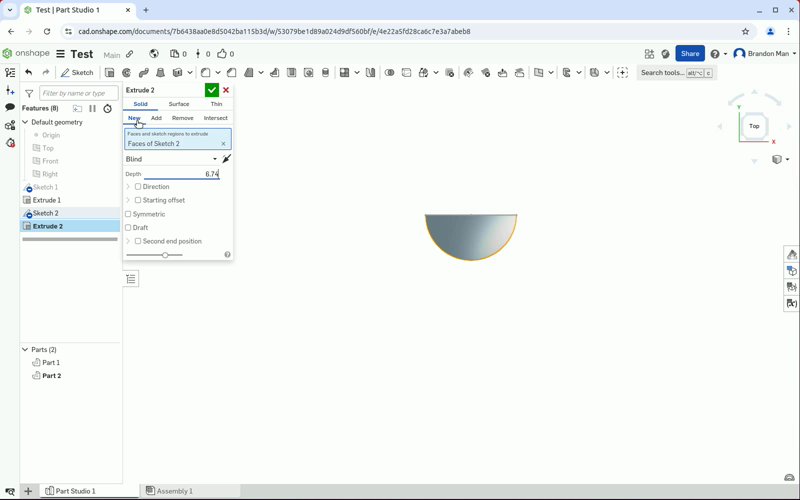
key(enter)
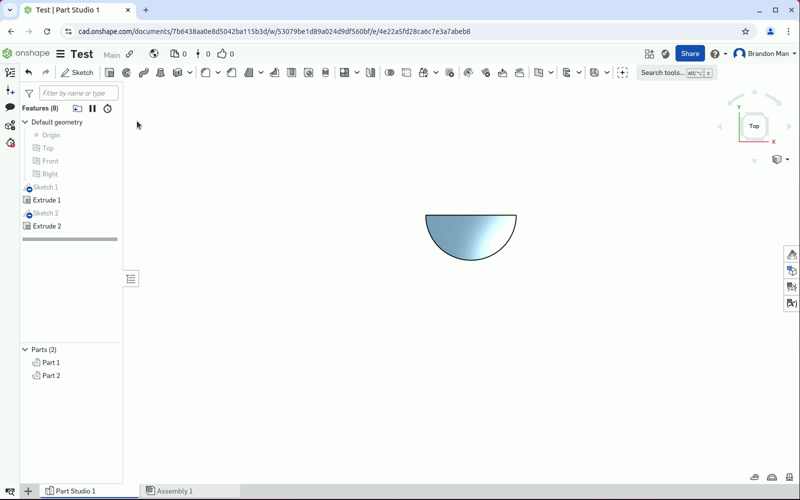
key(shift+h)
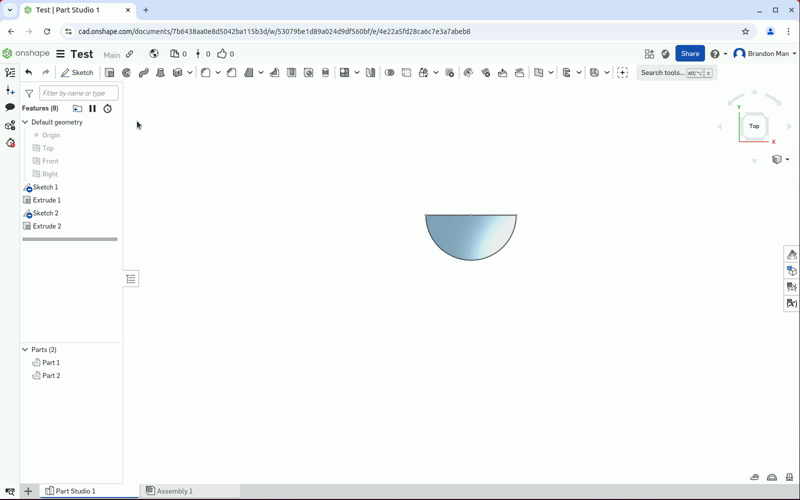
key(shift+h)
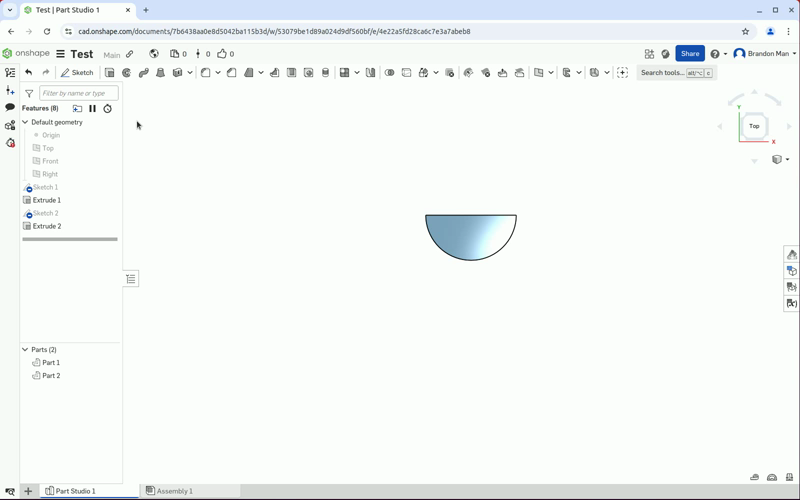
mouse_move(73, 189)
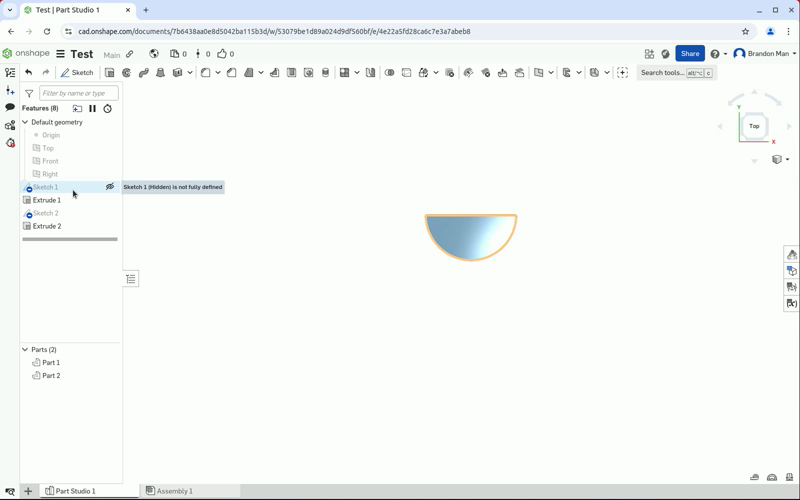
click(73, 189)
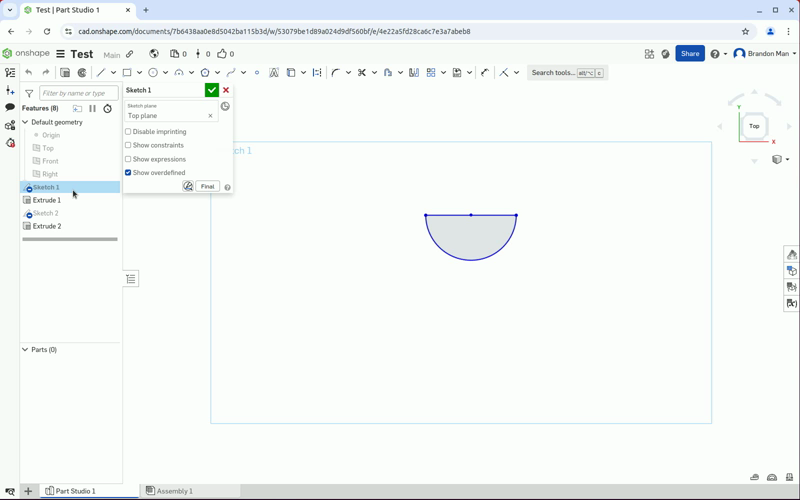
mouse_move(229, 92)
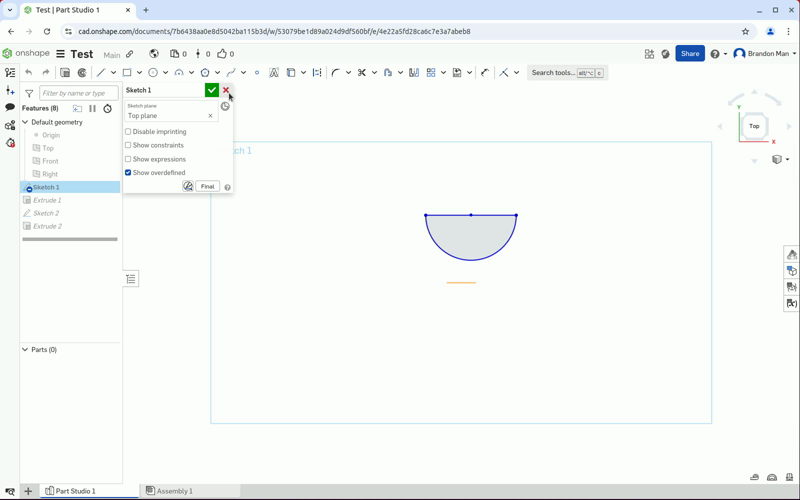
click(229, 92)
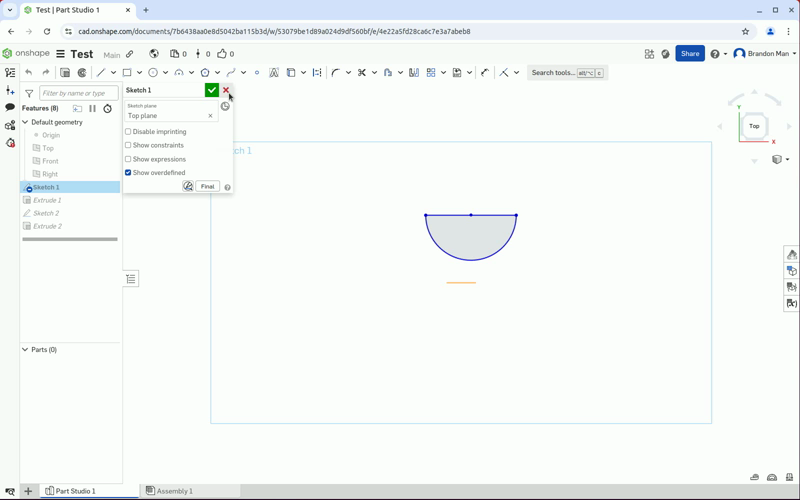
key(shift+s)
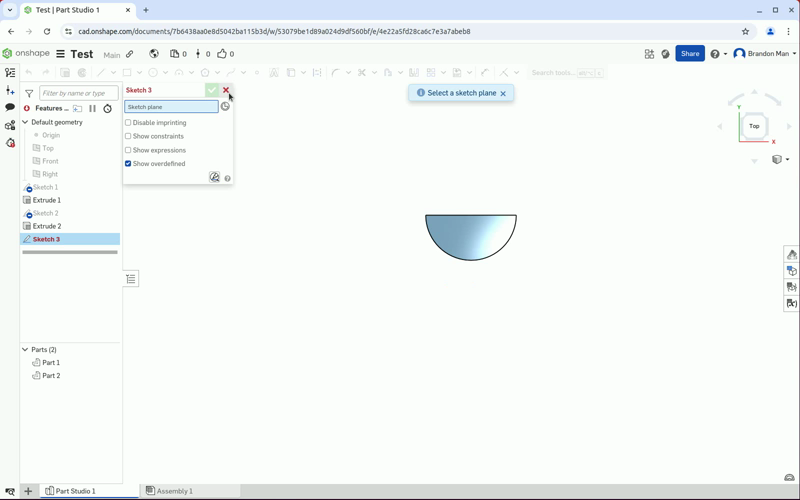
mouse_move(73, 150)
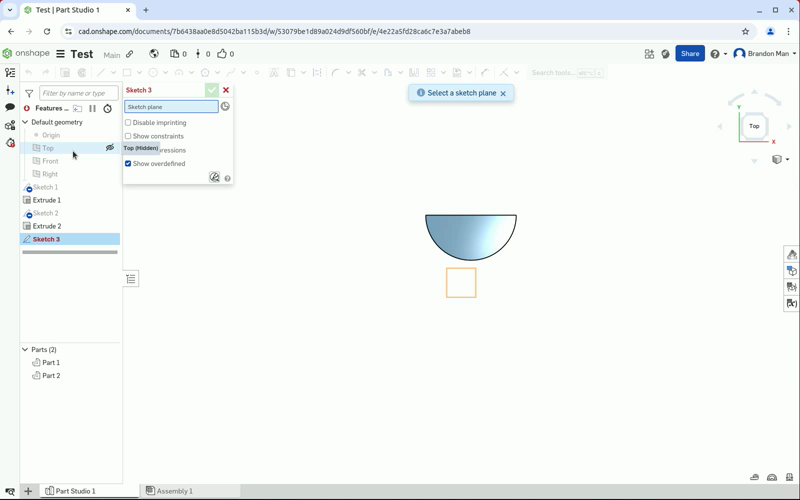
click(73, 150)
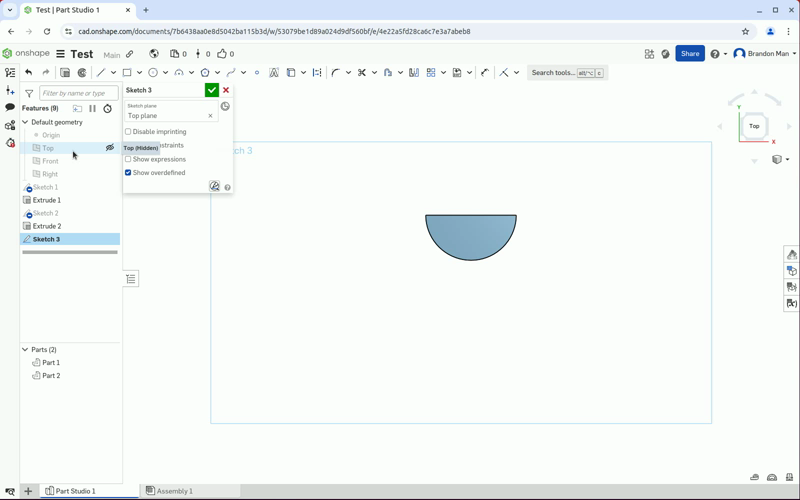
mouse_move(73, 352)
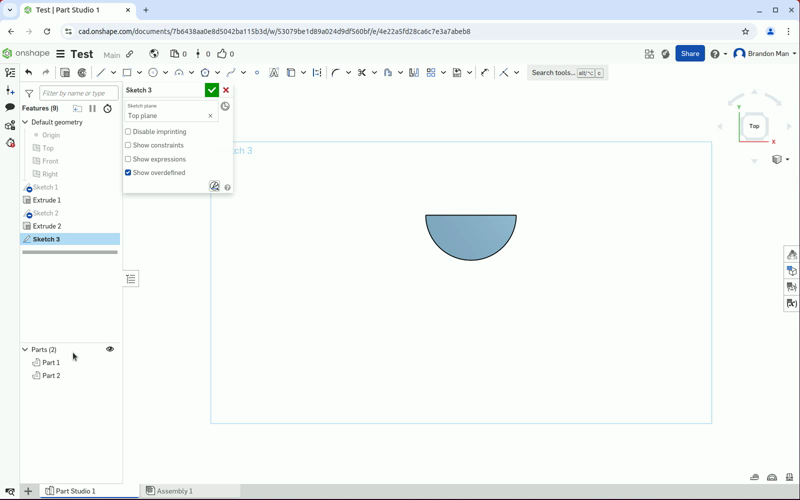
key(y)
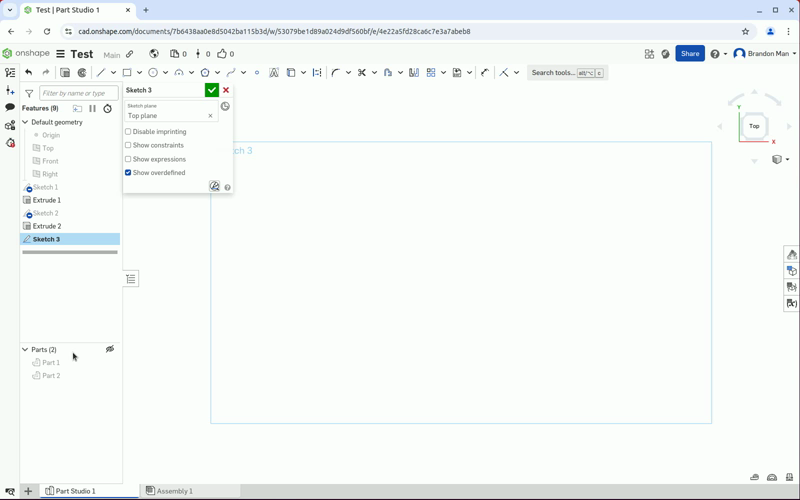
key(l)
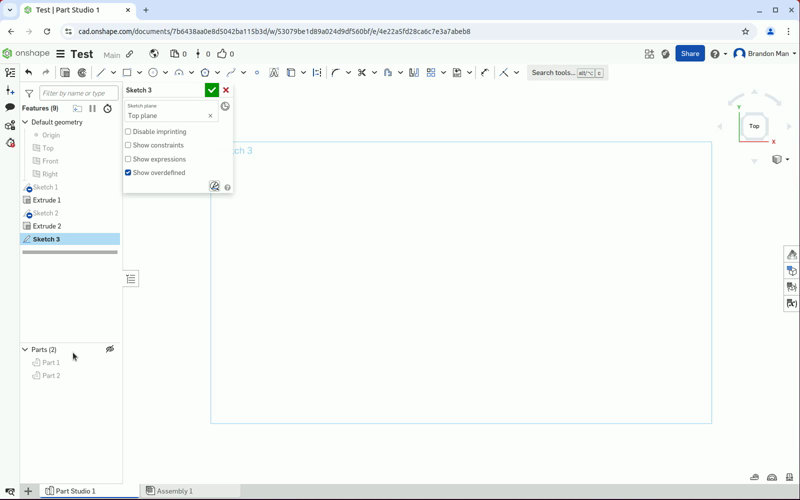
key_down(shift)
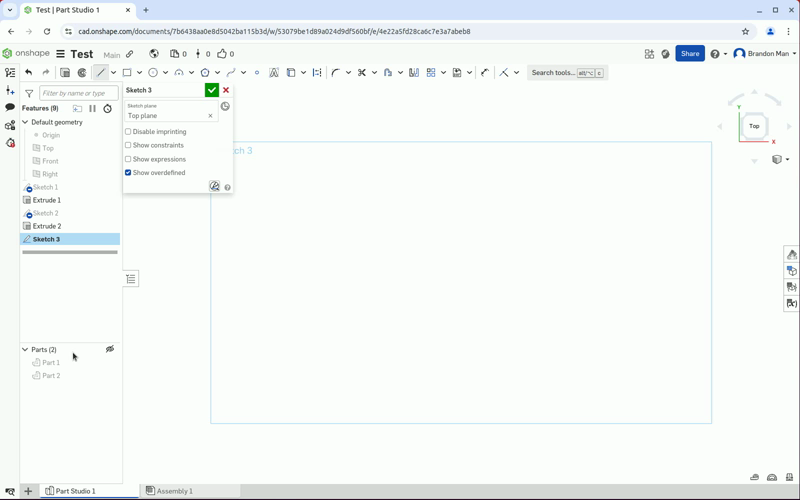
mouse_move(425, 334)
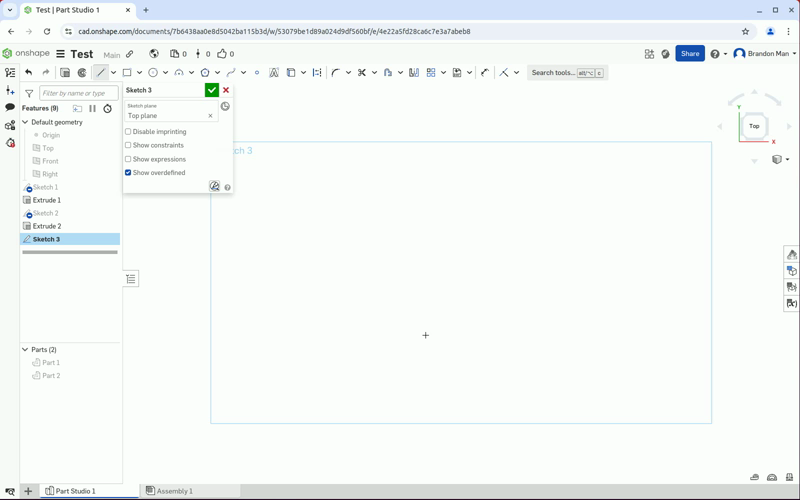
click(425, 334)
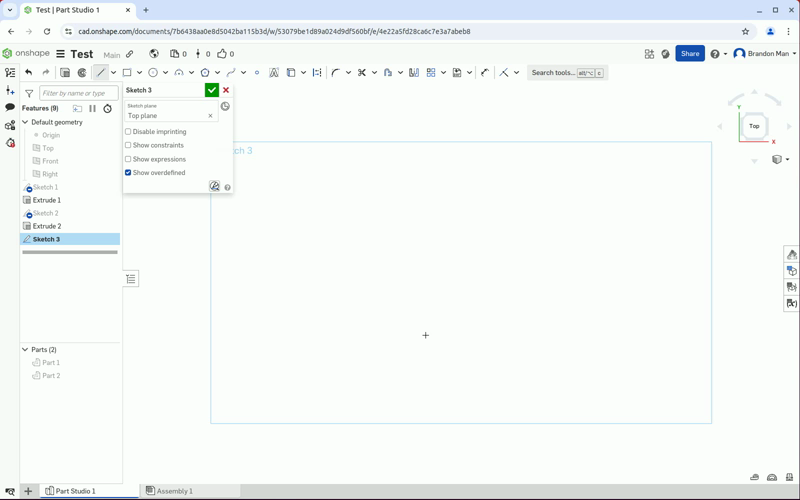
key_up(shift)
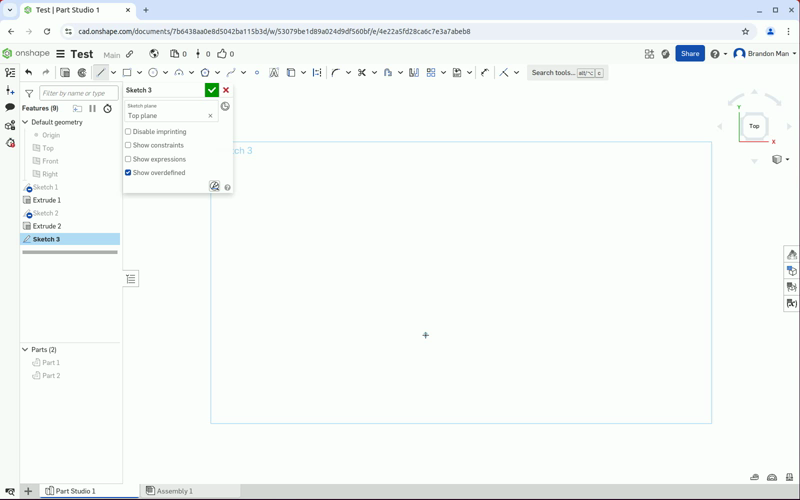
key_down(shift)
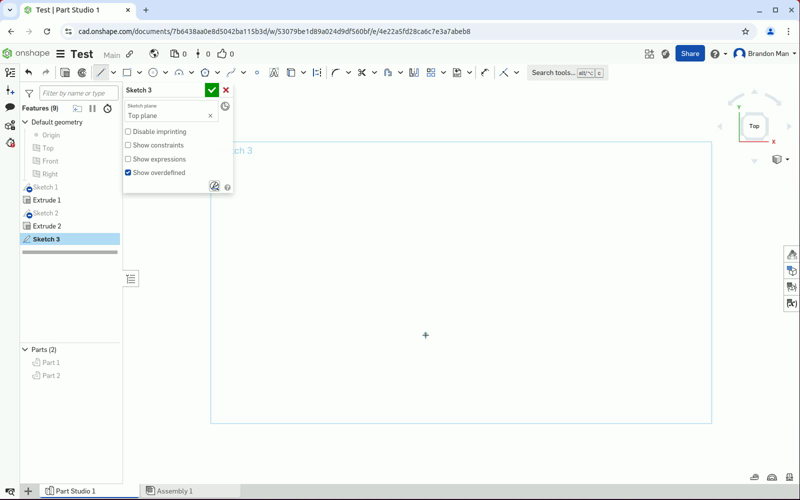
mouse_move(516, 334)
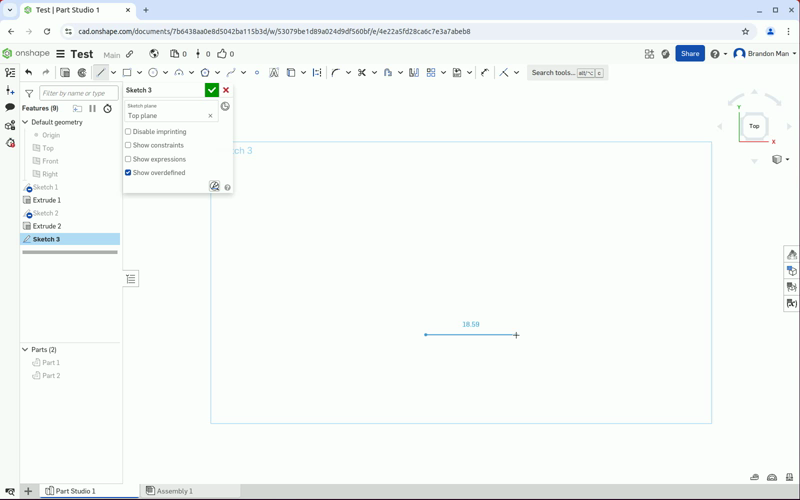
click(516, 334)
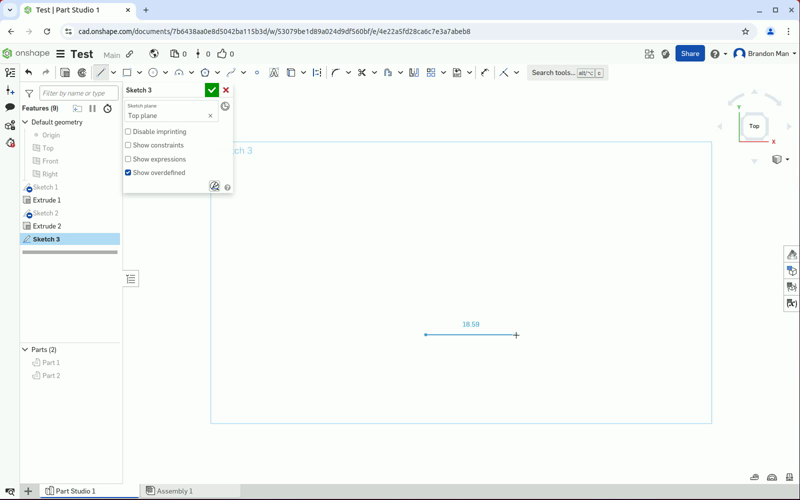
key_up(shift)
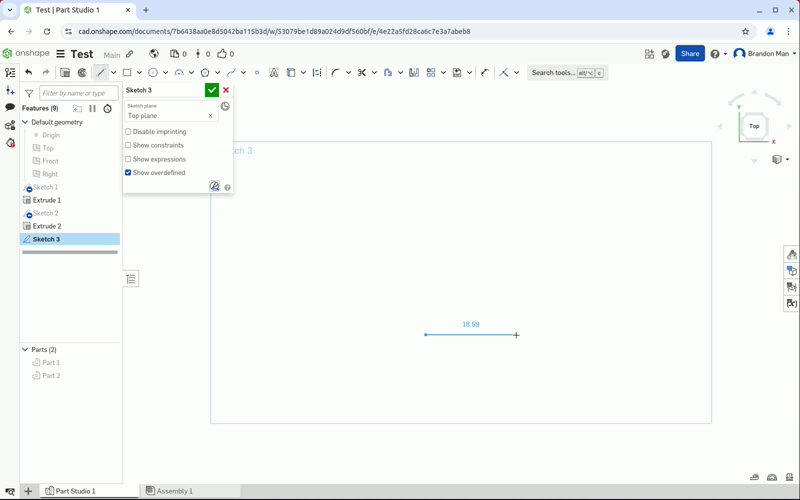
key_down(shift)
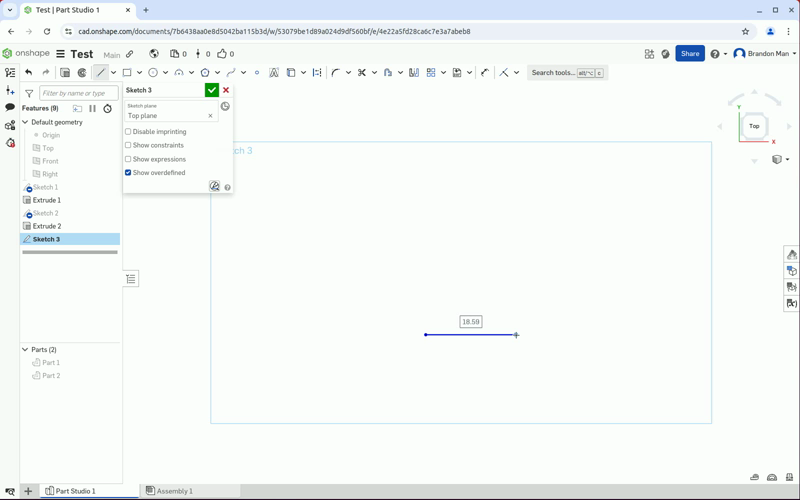
mouse_move(516, 215)
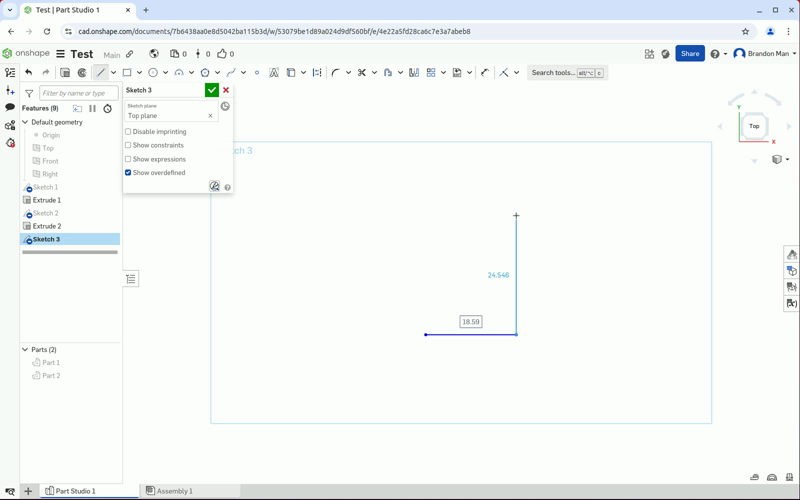
click(516, 215)
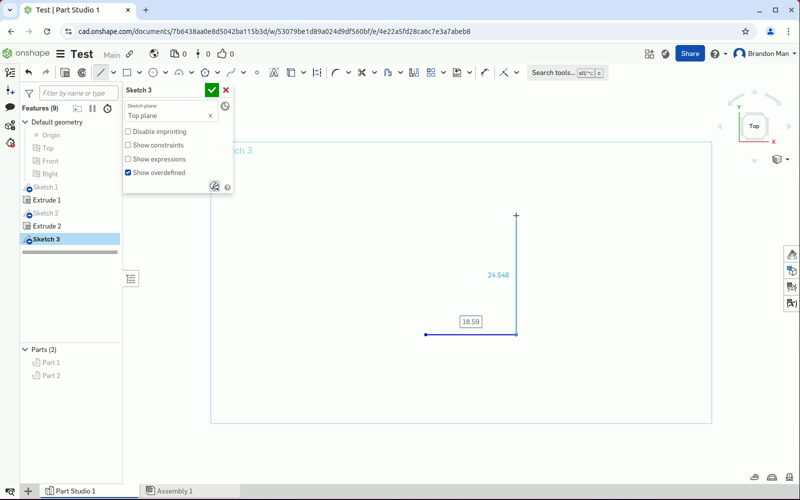
key_up(shift)
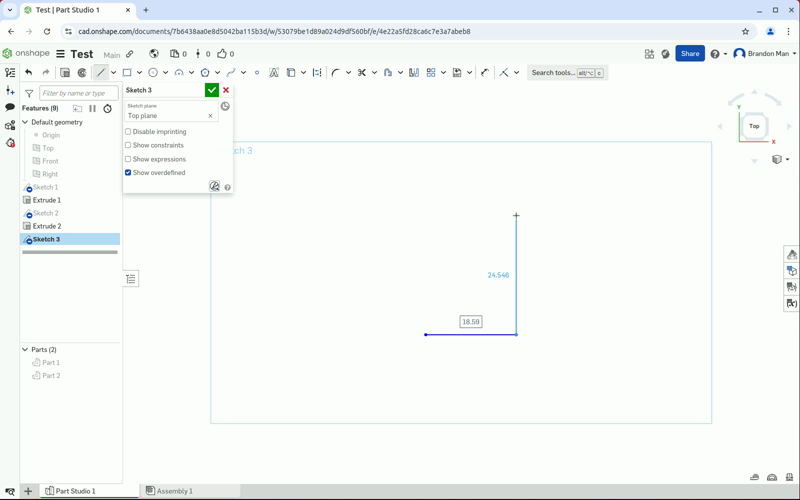
key(esc)
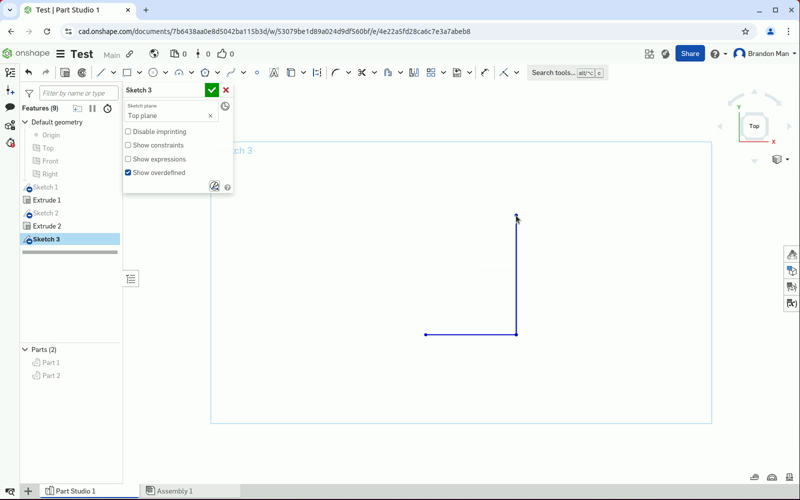
key(a)
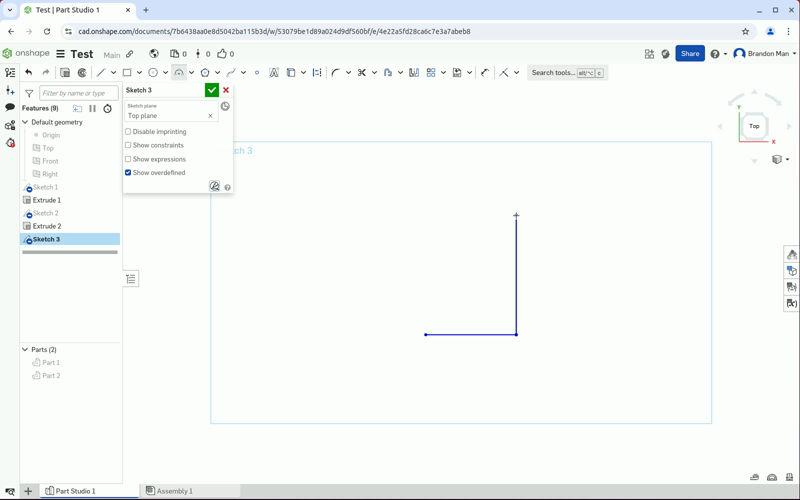
mouse_move(516, 215)
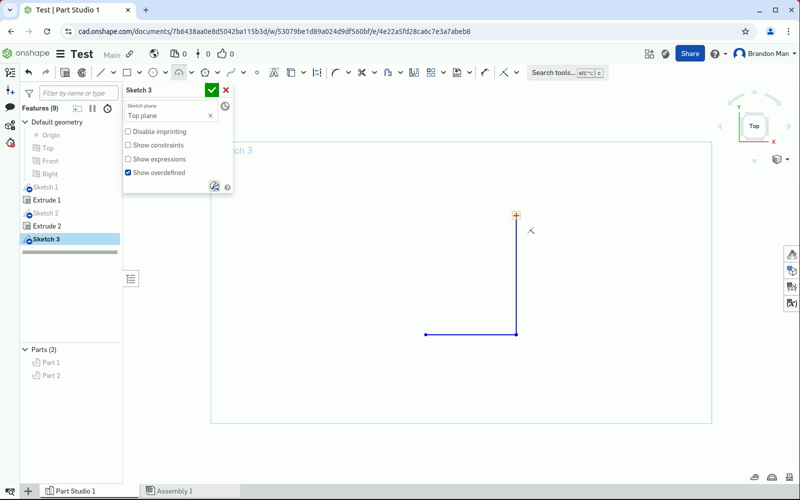
click(516, 215)
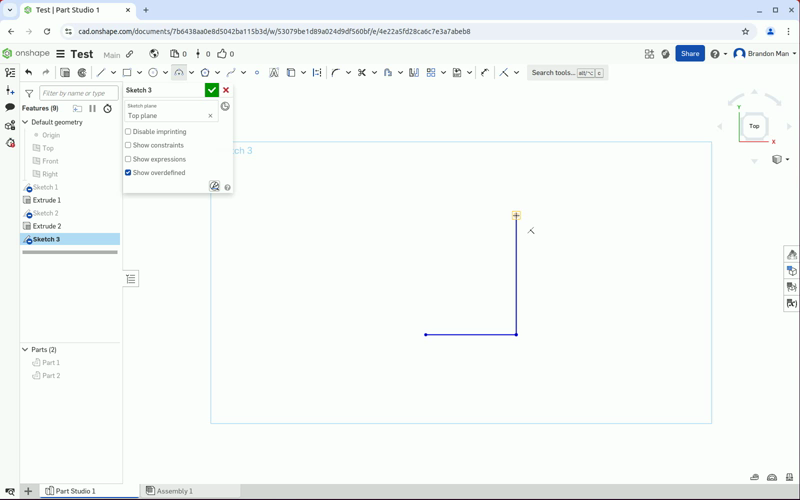
key_down(shift)
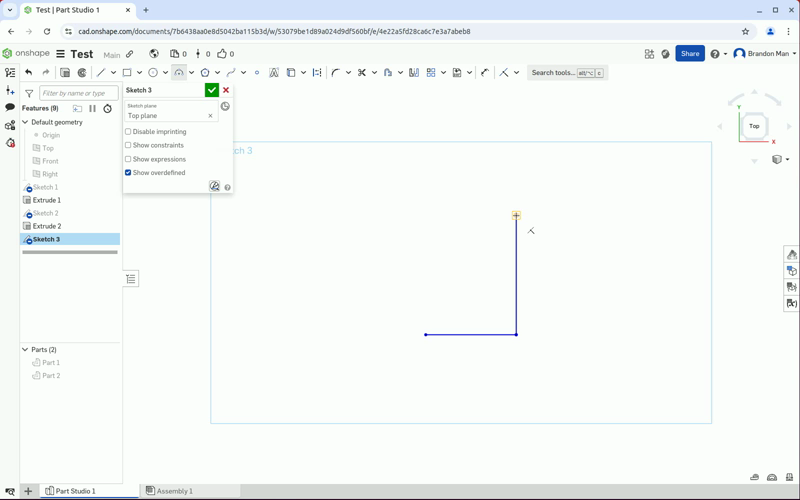
mouse_move(425, 215)
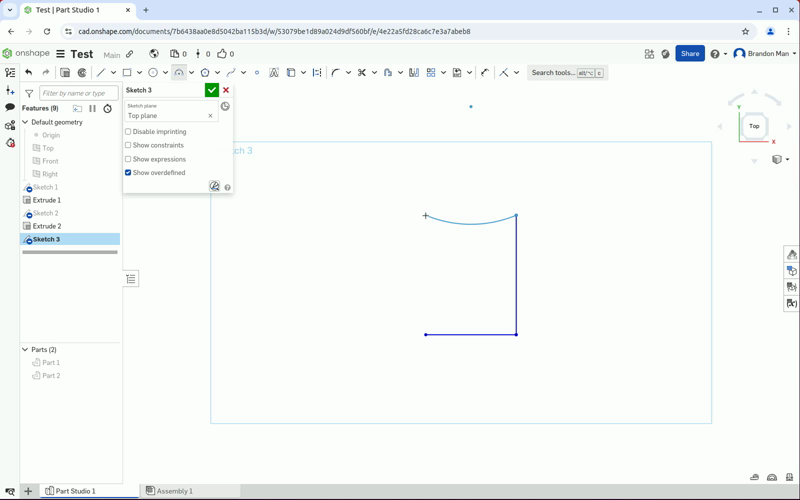
click(425, 215)
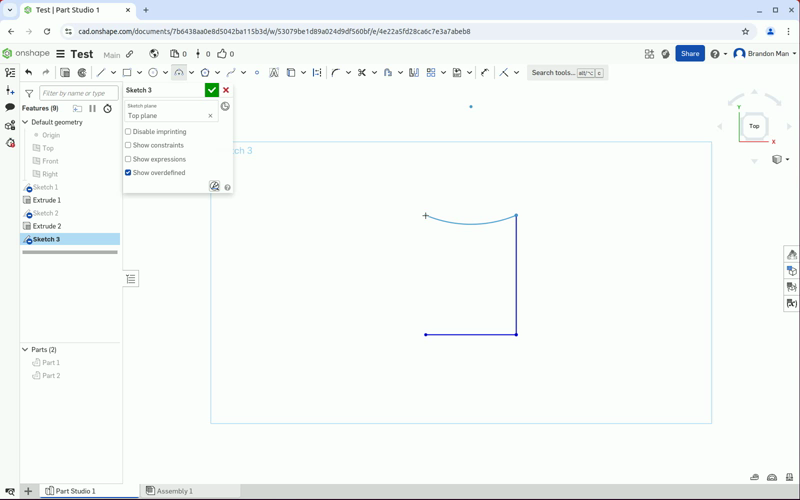
mouse_move(470, 260)
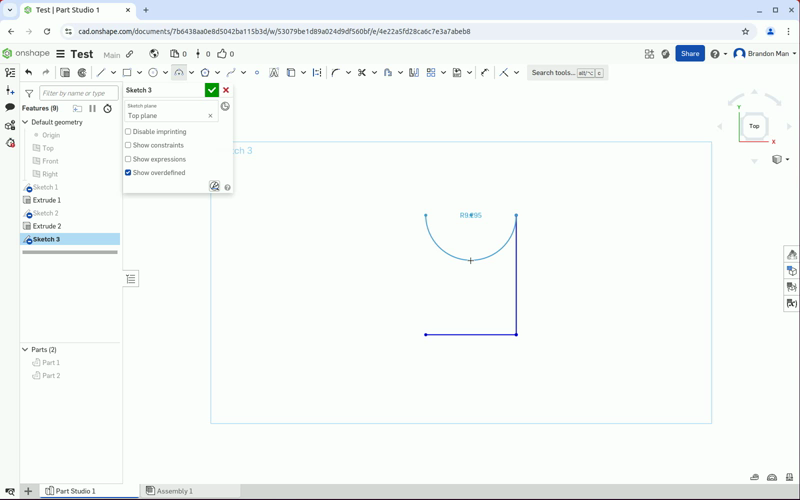
click(470, 260)
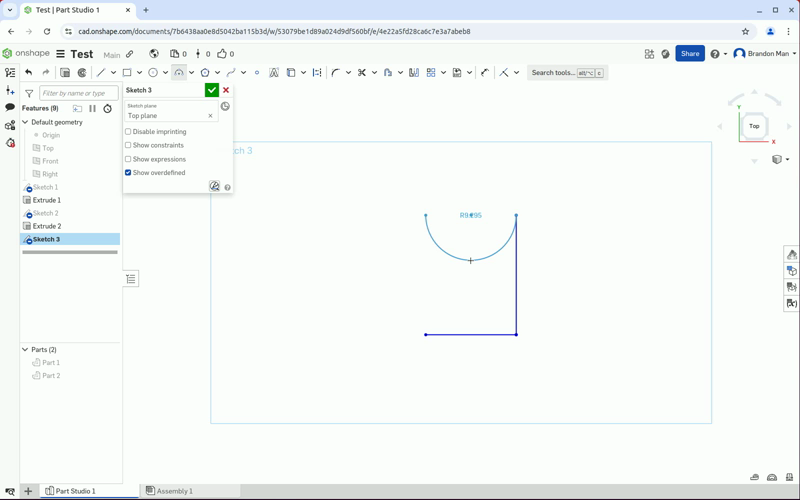
key_up(shift)
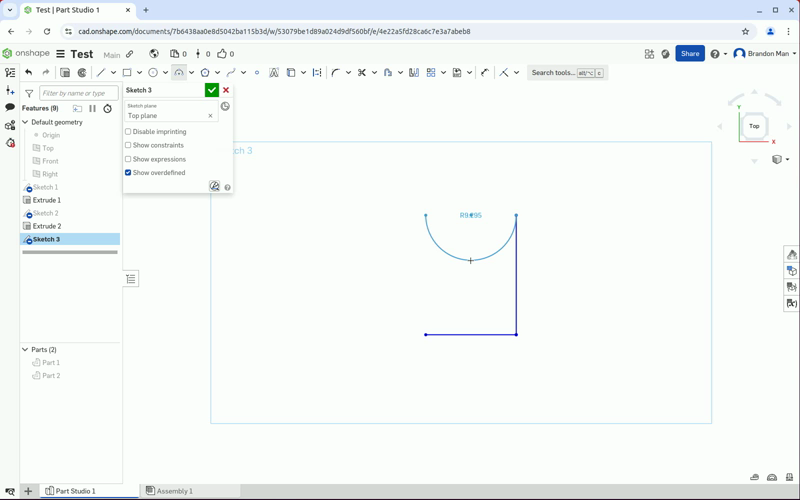
key(esc)
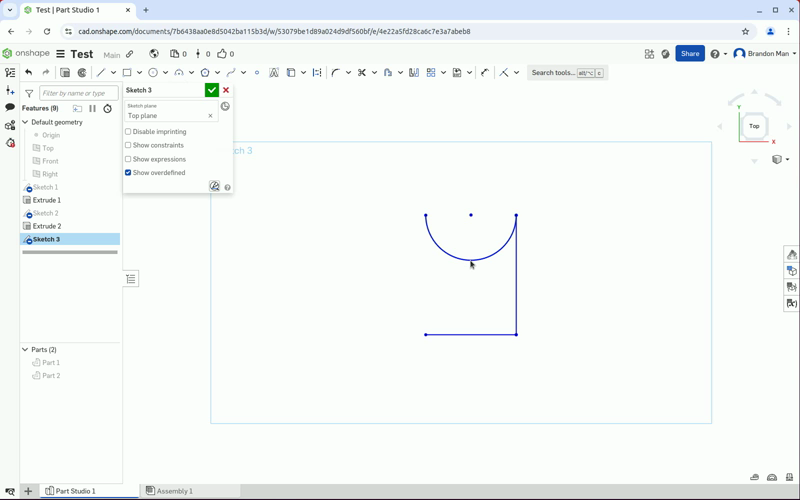
key(l)
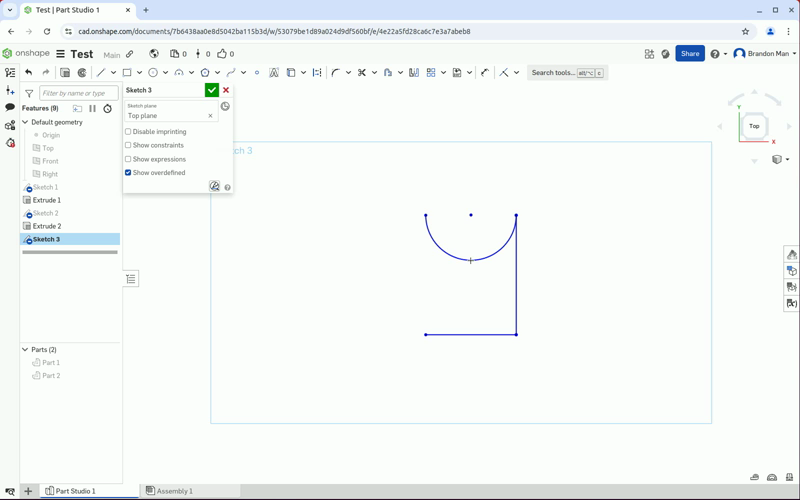
mouse_move(425, 215)
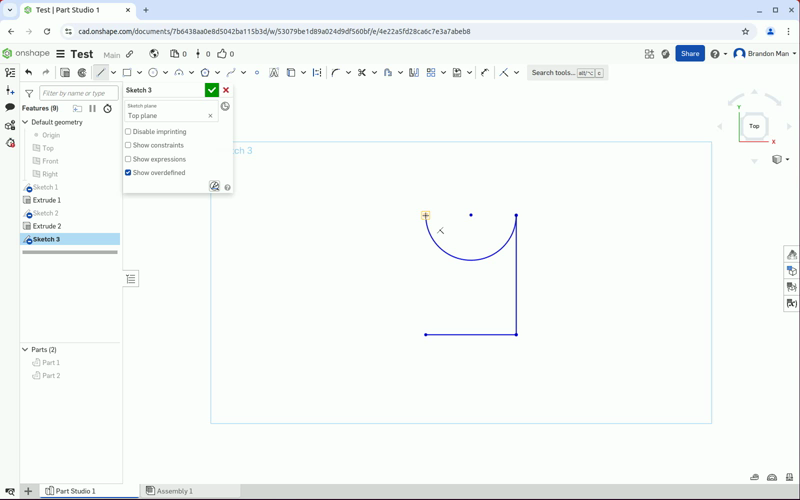
click(425, 215)
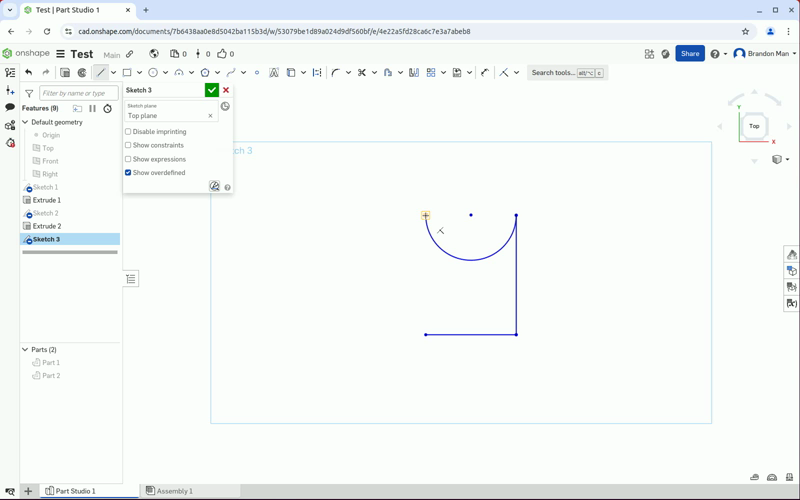
key_down(shift)
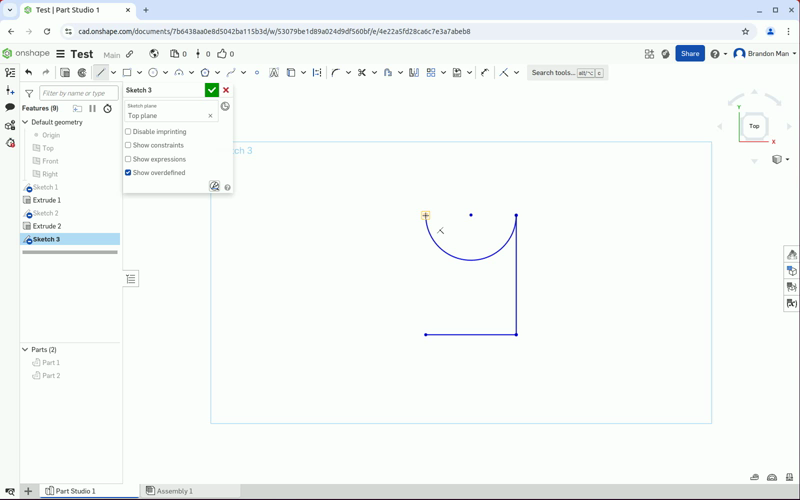
mouse_move(425, 334)
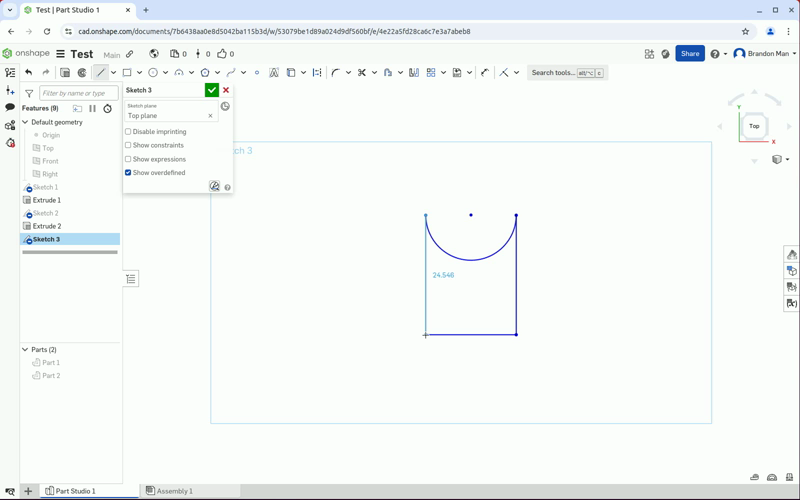
key_up(shift)
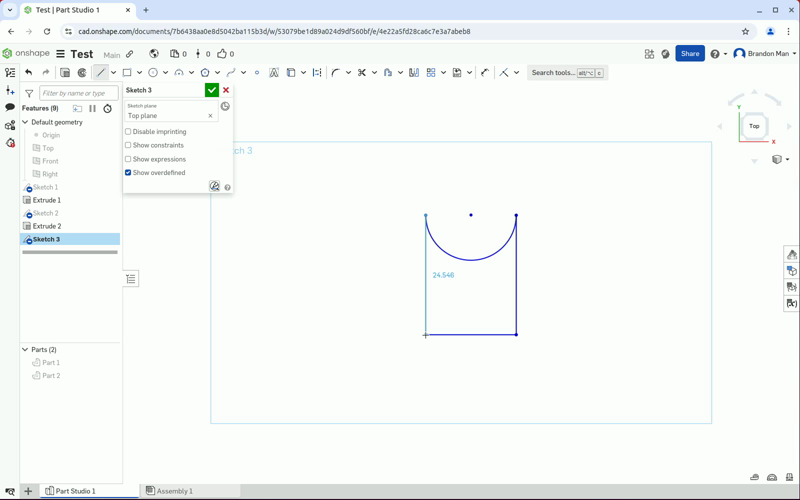
click(425, 334)
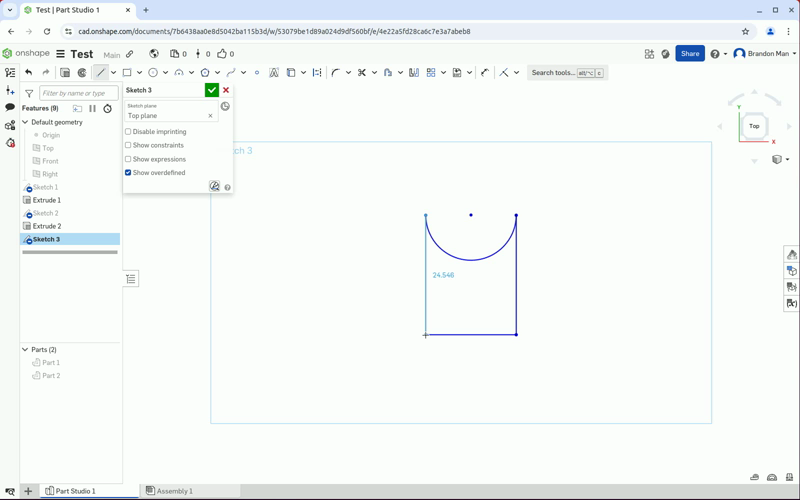
key(esc)
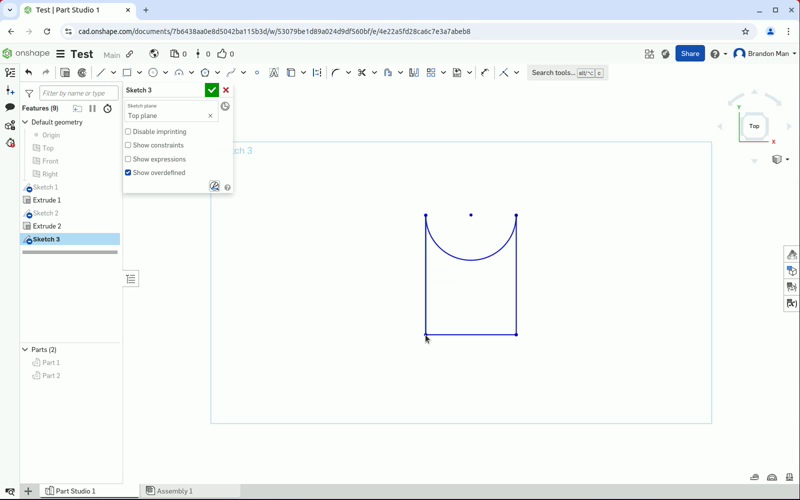
mouse_move(446, 288)
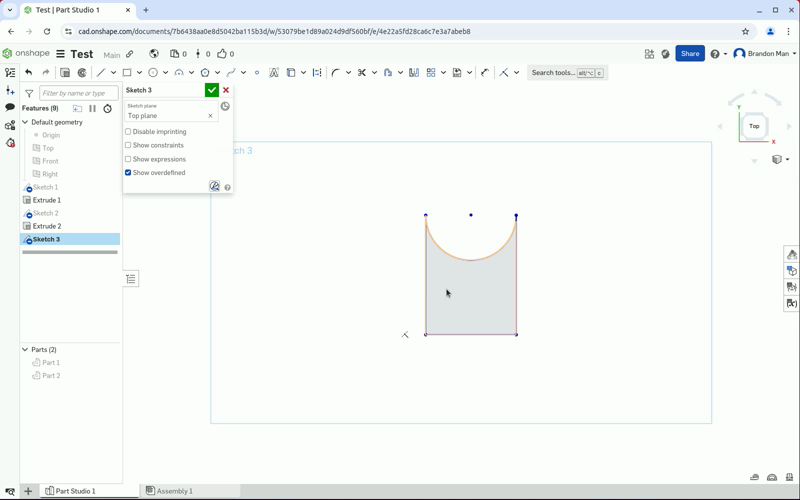
scroll(6)
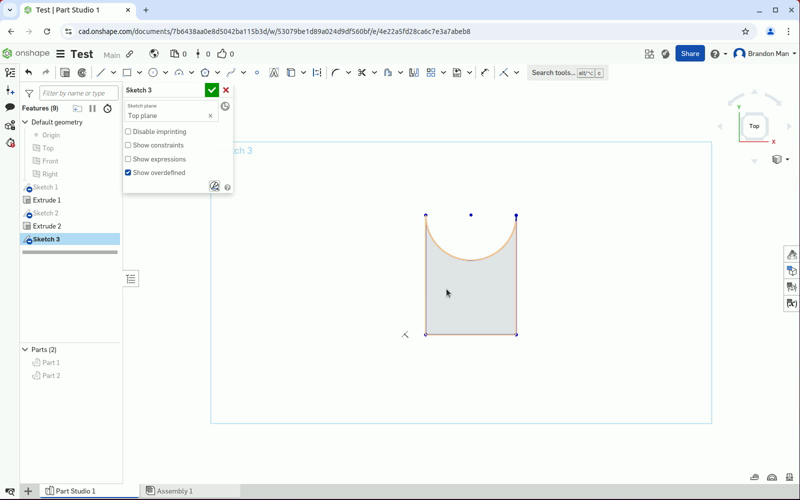
scroll(6)
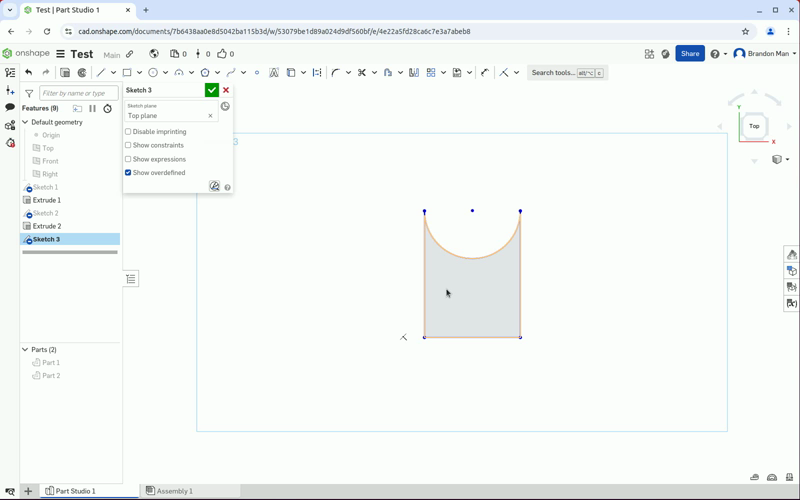
scroll(6)
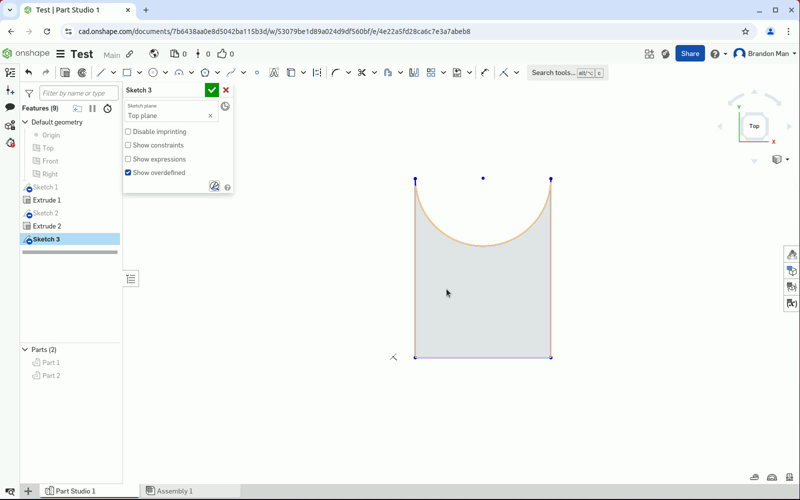
scroll(6)
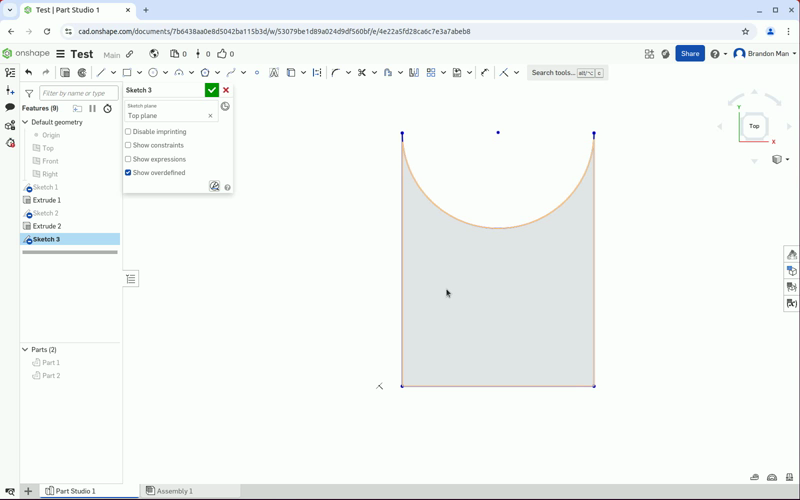
scroll(6)
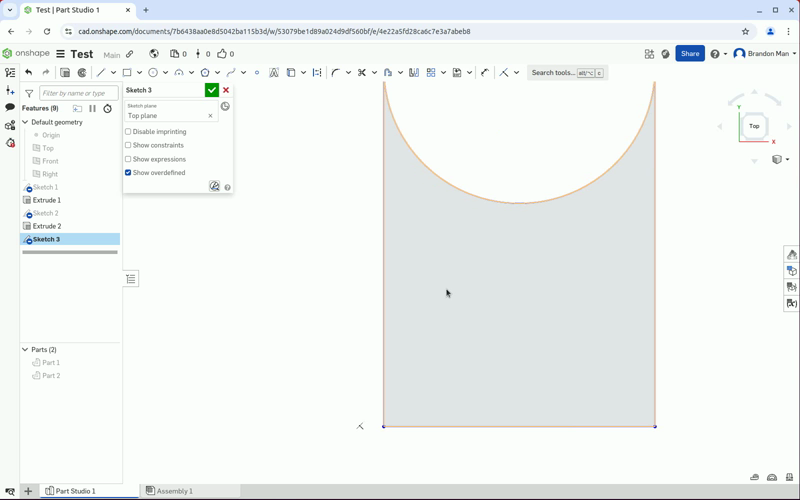
scroll(6)
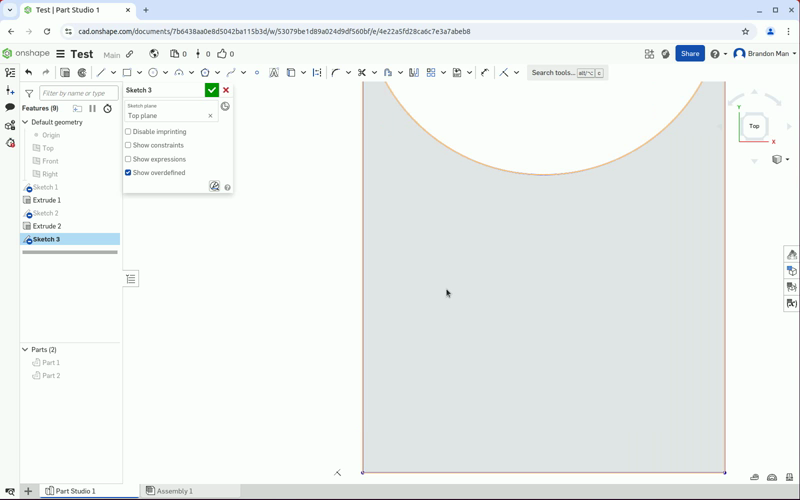
scroll(6)
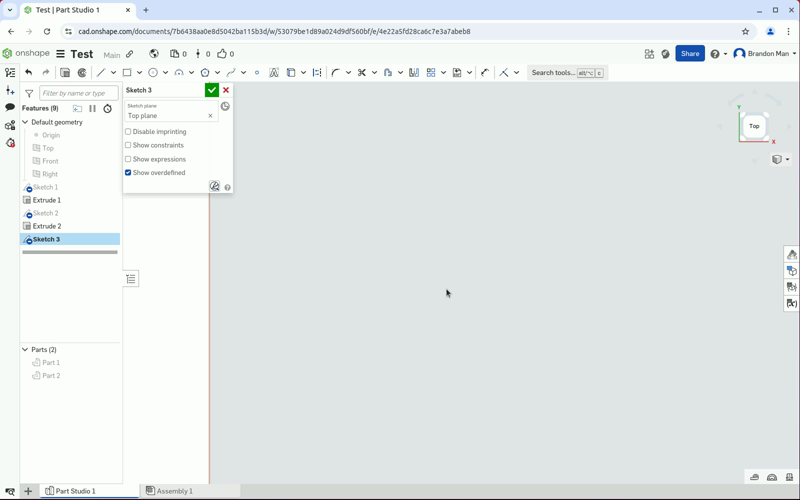
click(446, 288)
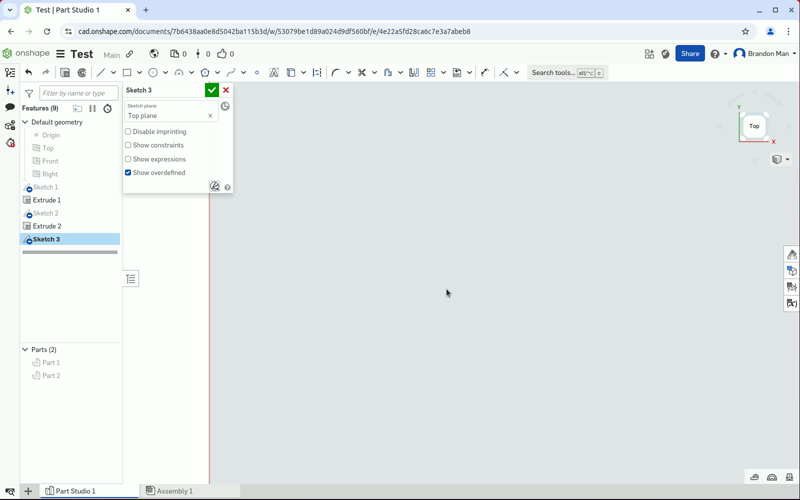
scroll(-6)
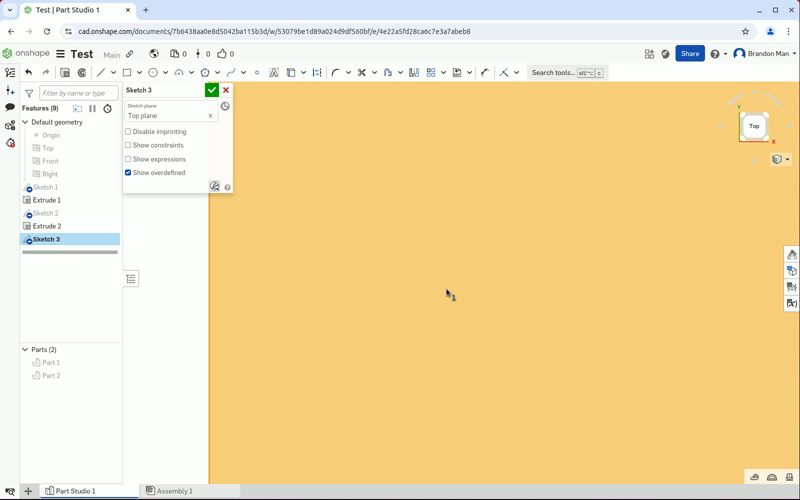
scroll(-6)
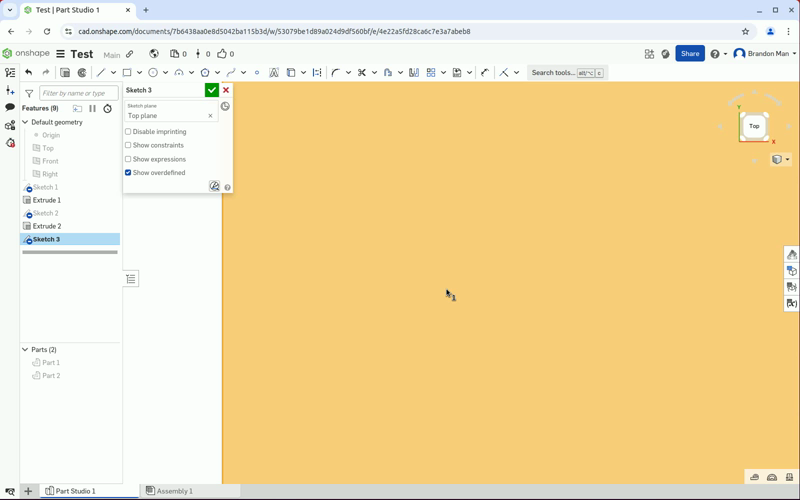
scroll(-6)
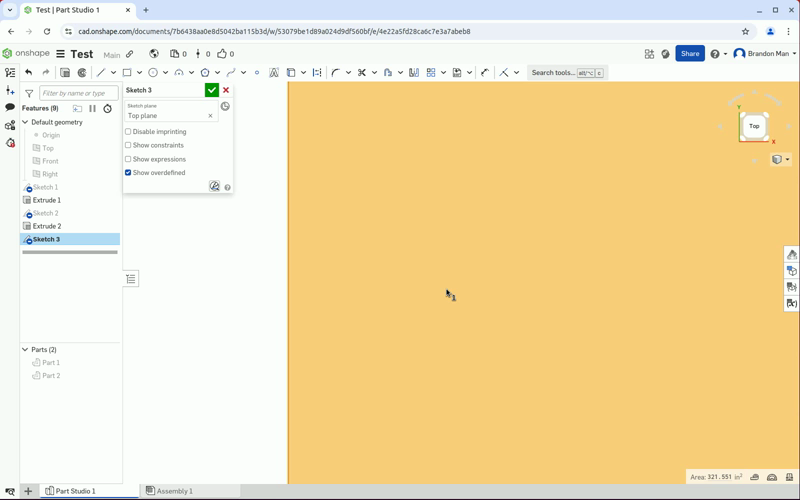
scroll(-6)
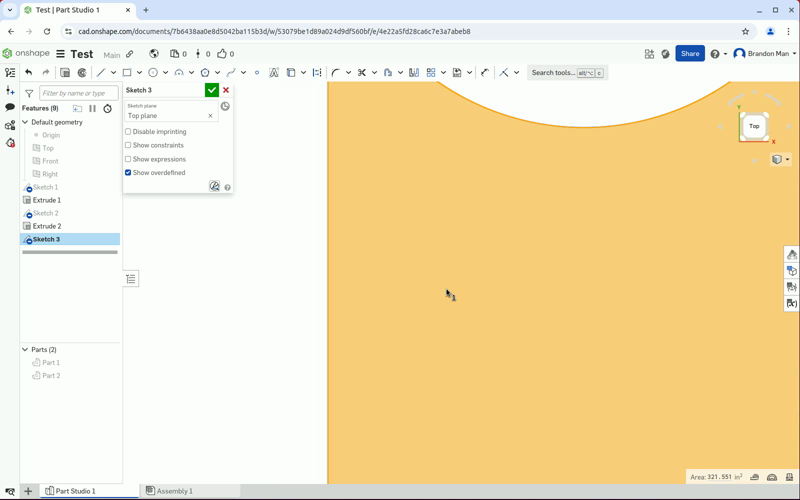
scroll(-6)
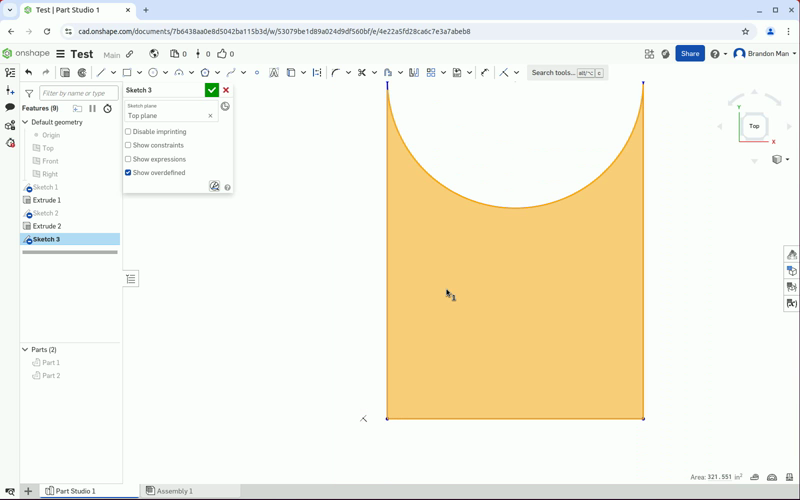
scroll(-6)
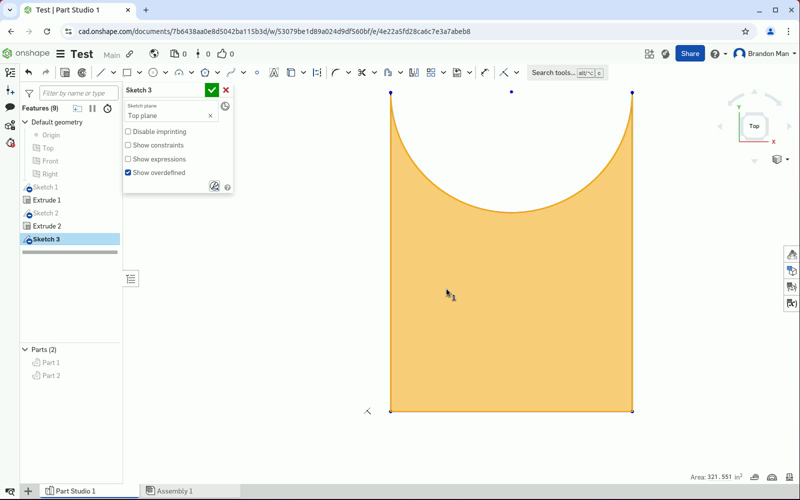
scroll(-6)
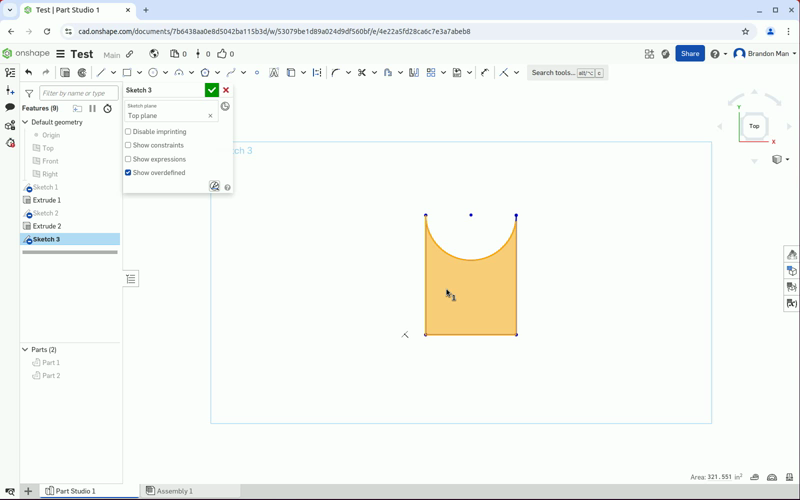
mouse_move(73, 352)
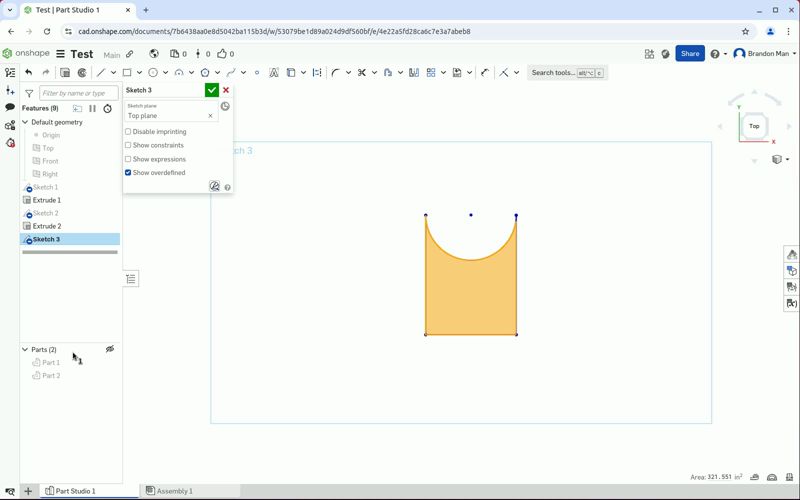
key(shift+y)
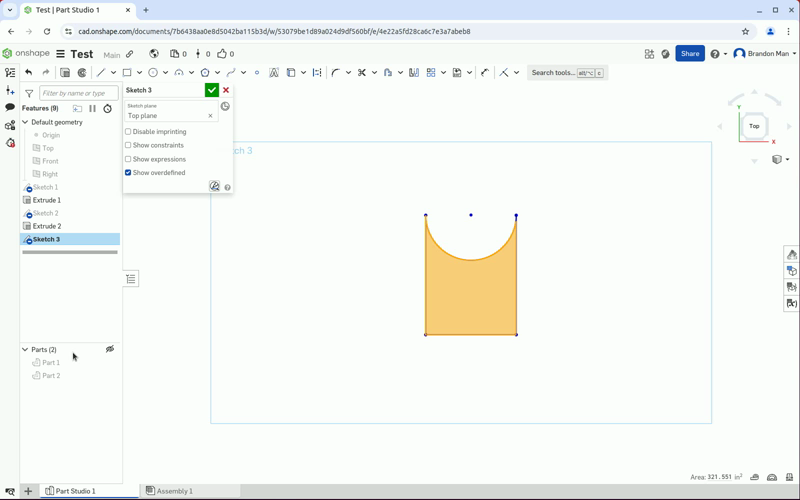
key(shift+e)
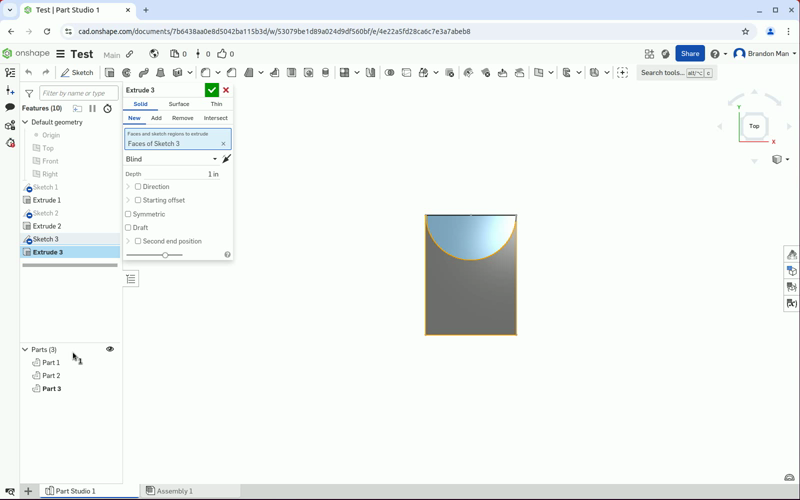
mouse_move(143, 106)
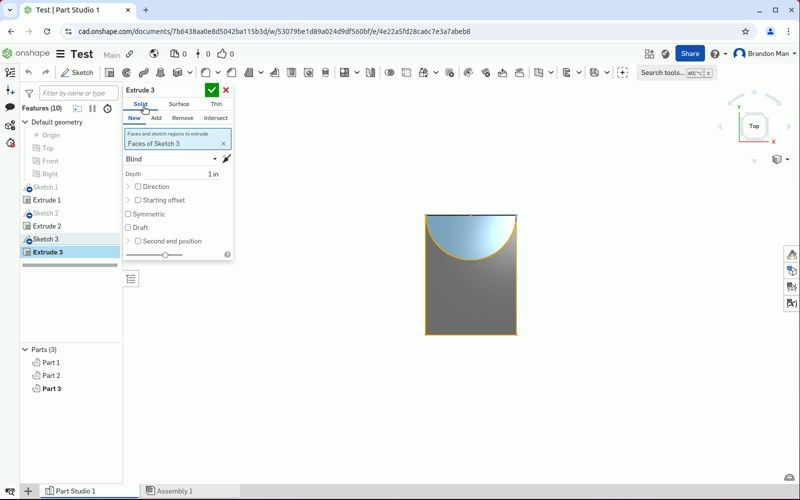
click(143, 106)
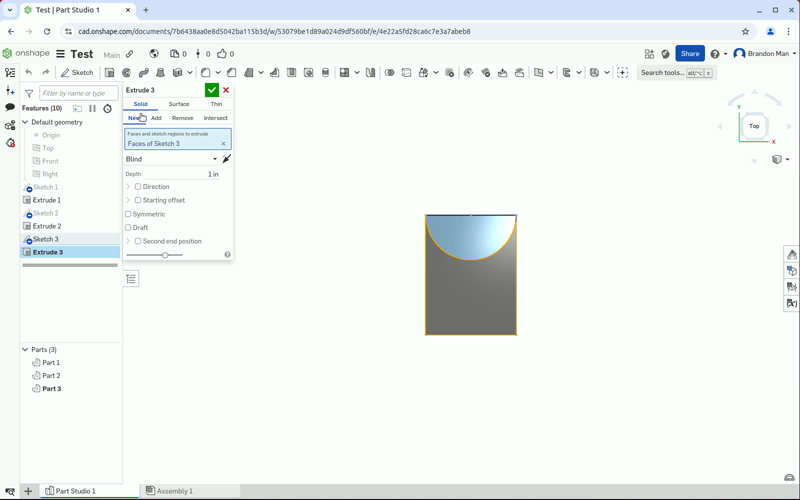
mouse_move(137, 120)
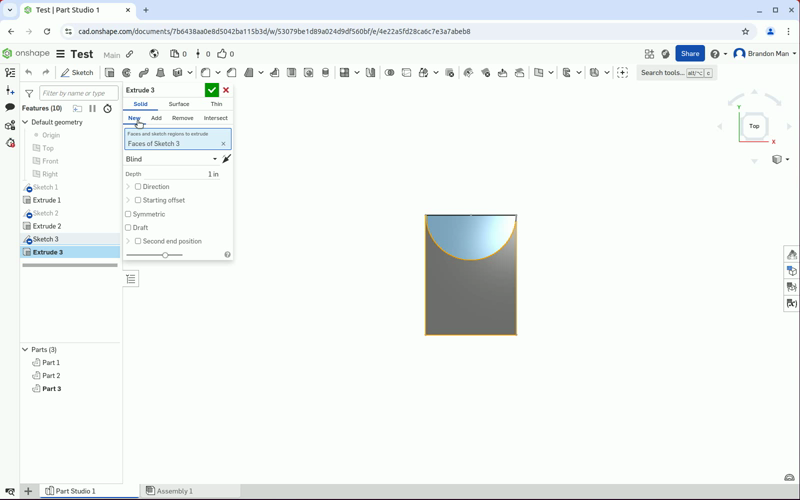
click(137, 120)
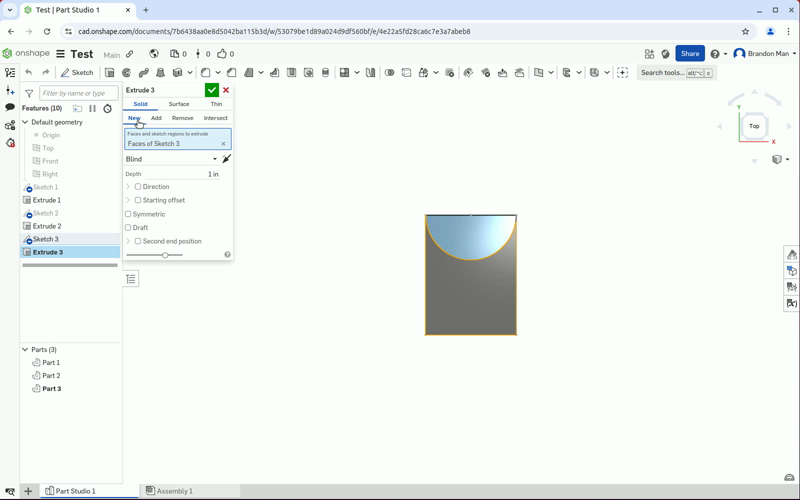
key(tab, 4)
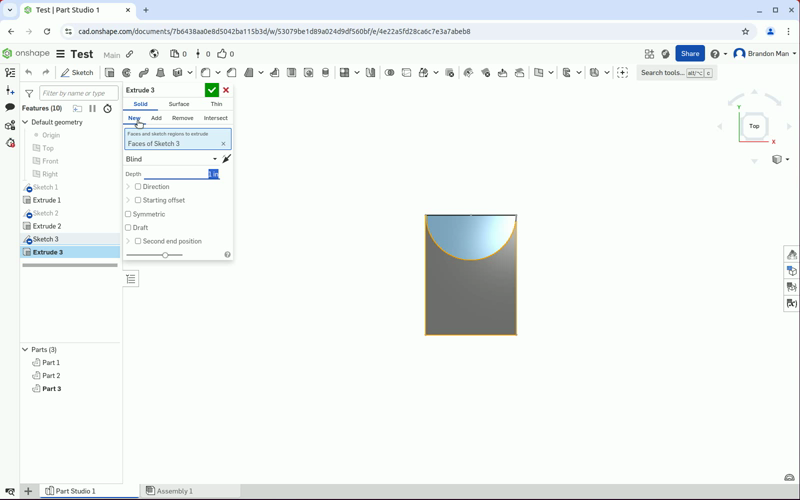
text(6.74)
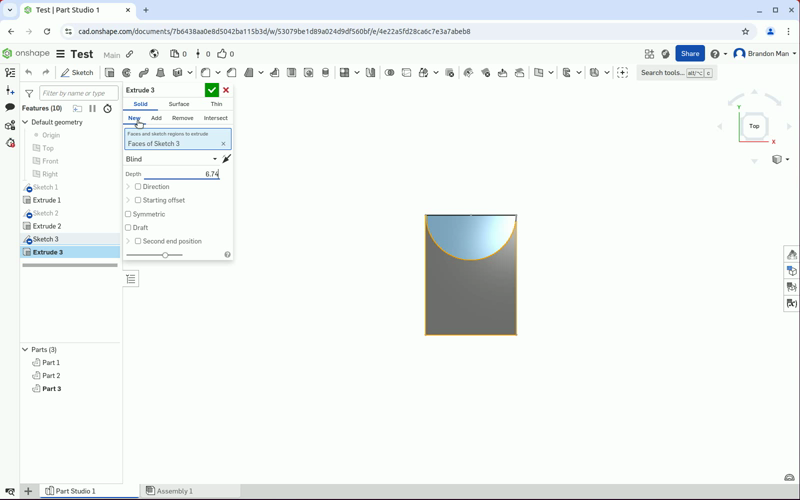
key(enter)
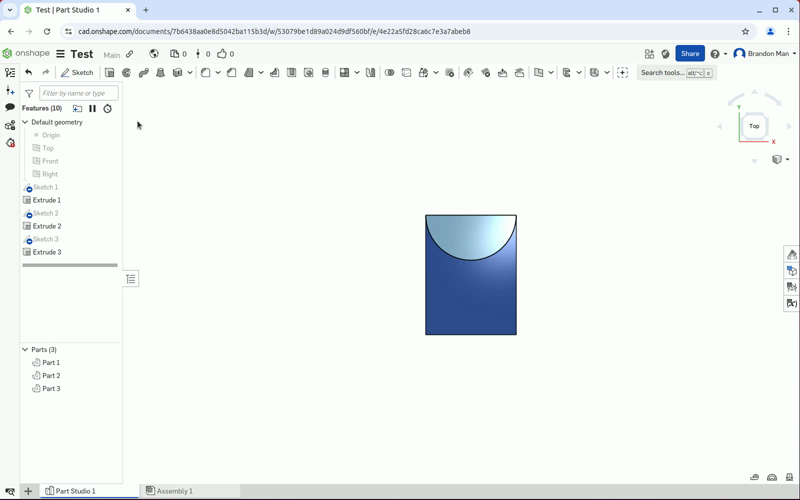
key(shift+h)
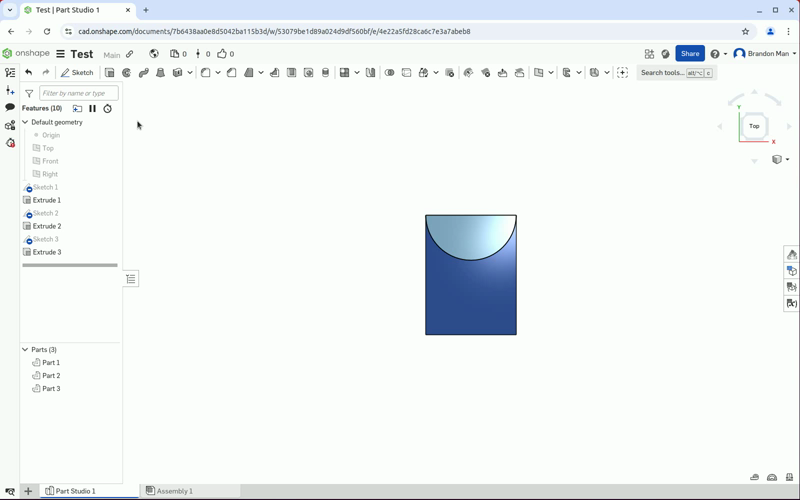
key(shift+h)
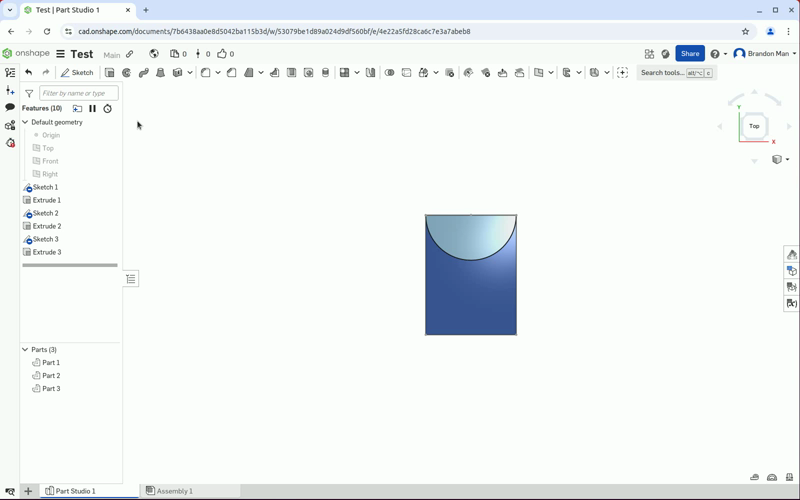
key(shift+7)
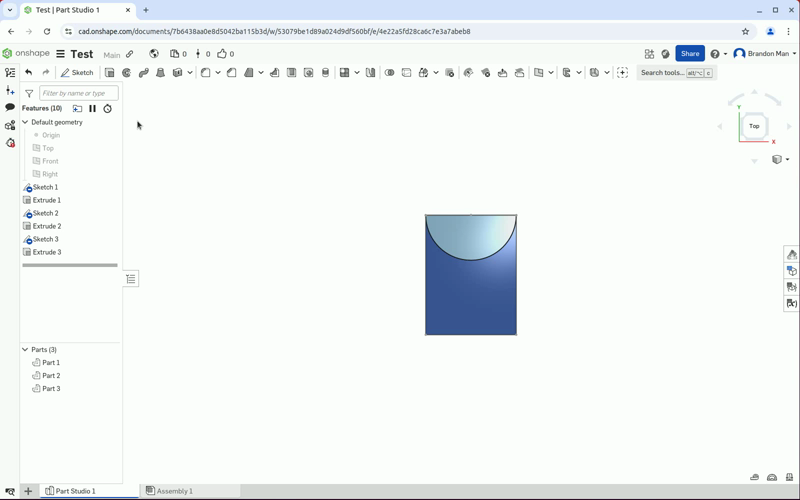
key(up, 3)
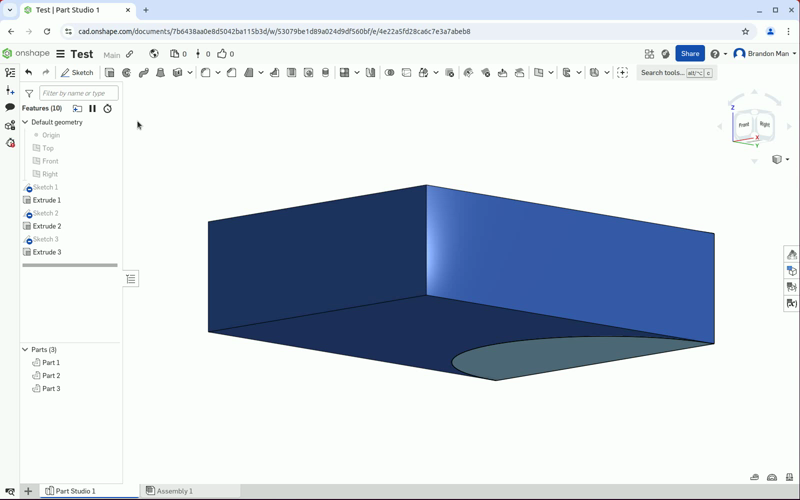
key(left, 3)
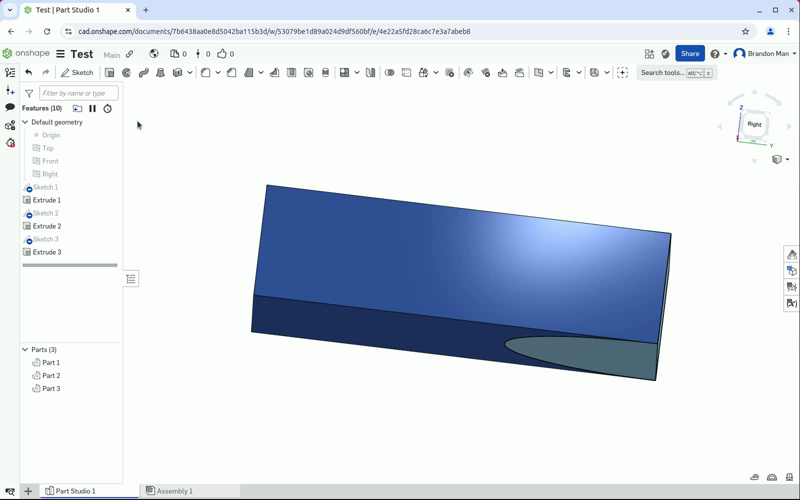
key(right, 3)
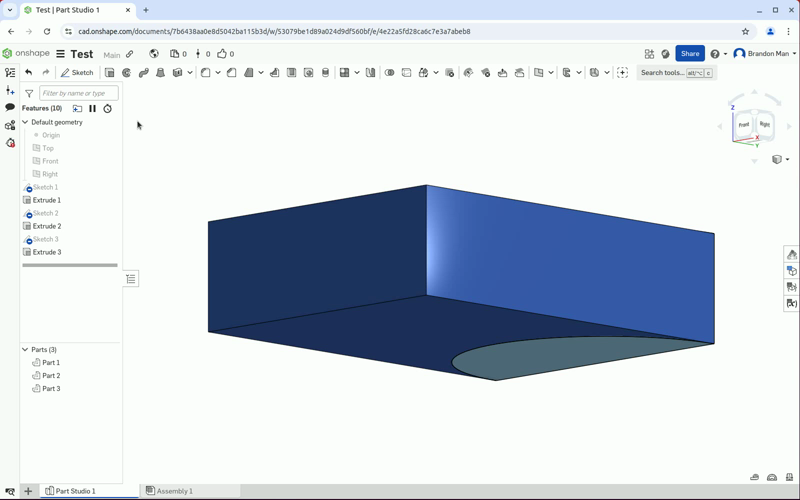
key(down, 3)
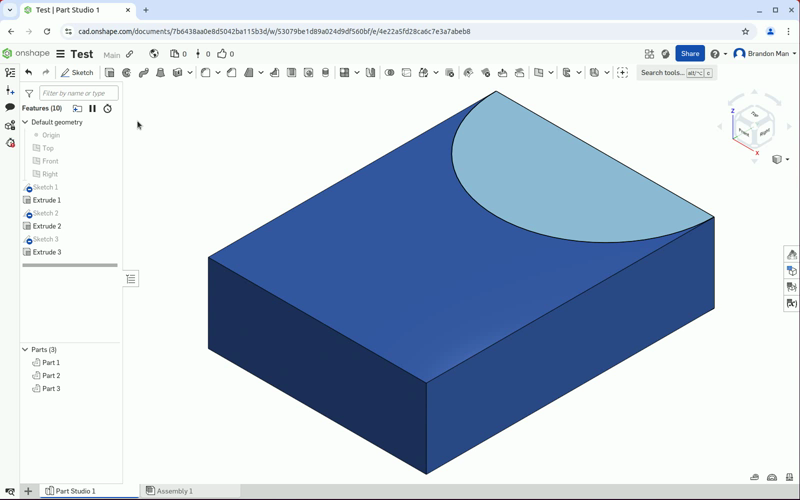
mouse_move(73, 189)
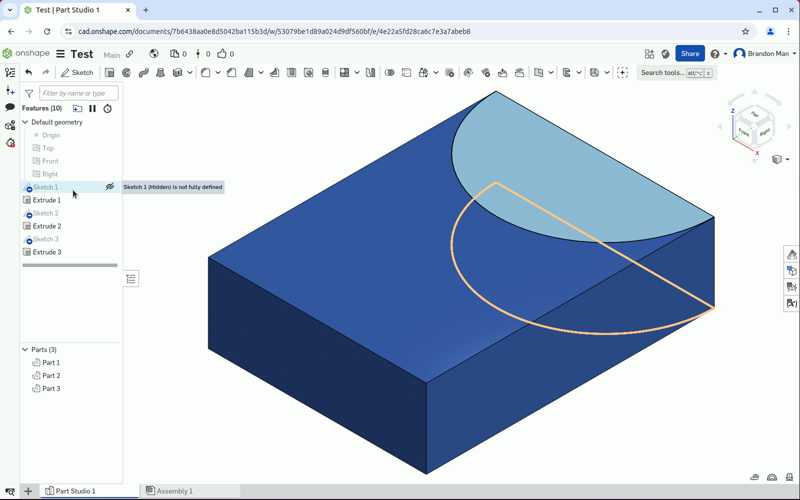
click(73, 189)